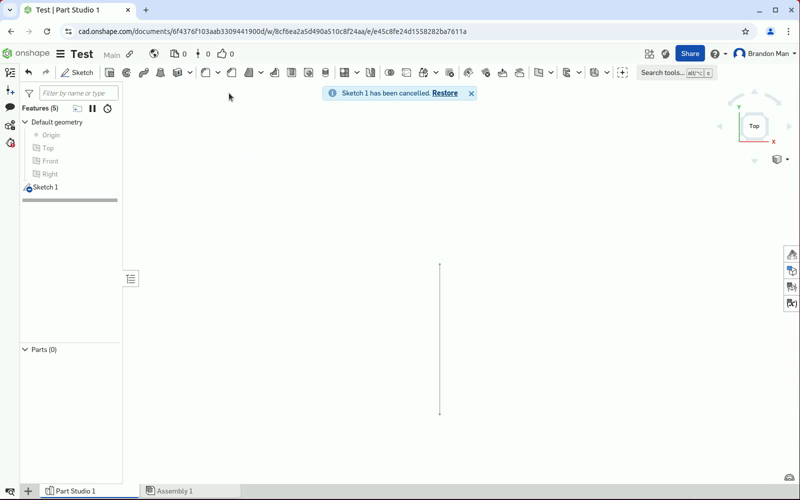
key(shift+h)
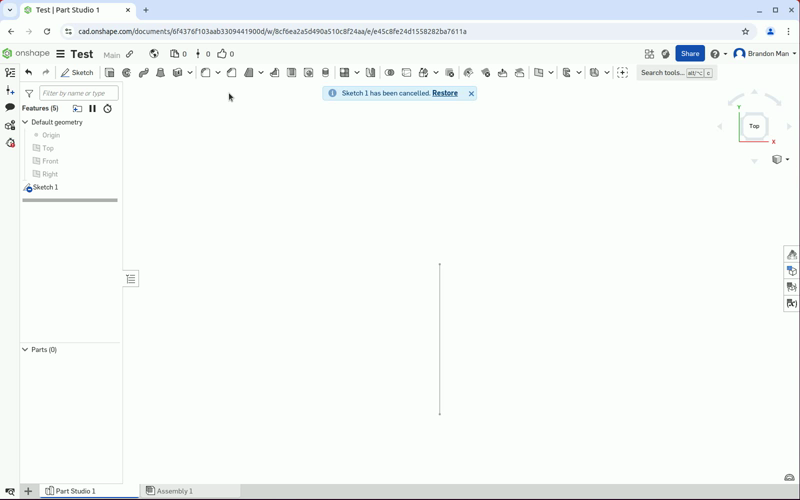
key(shift+s)
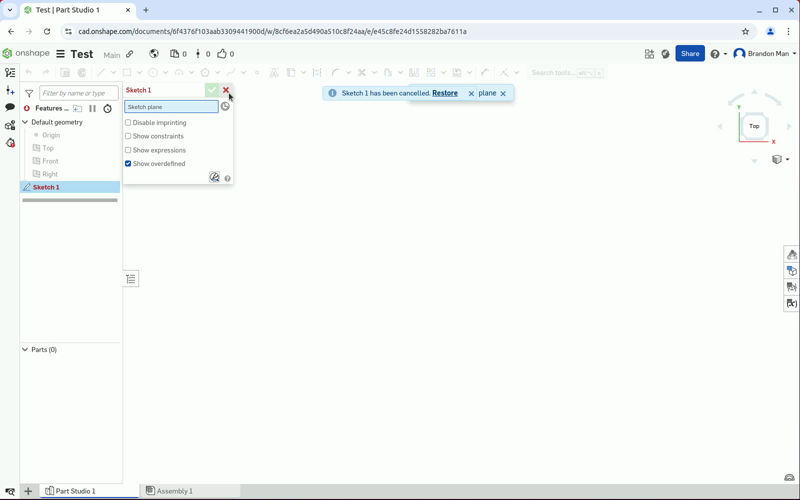
mouse_move(73, 150)
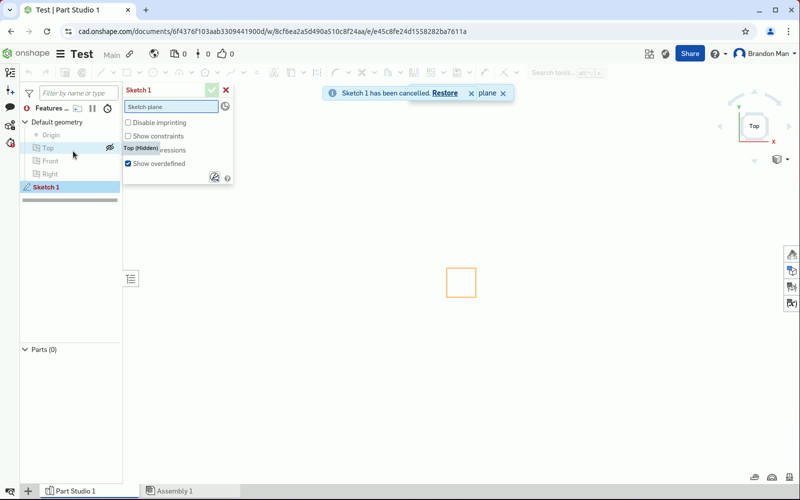
click(73, 150)
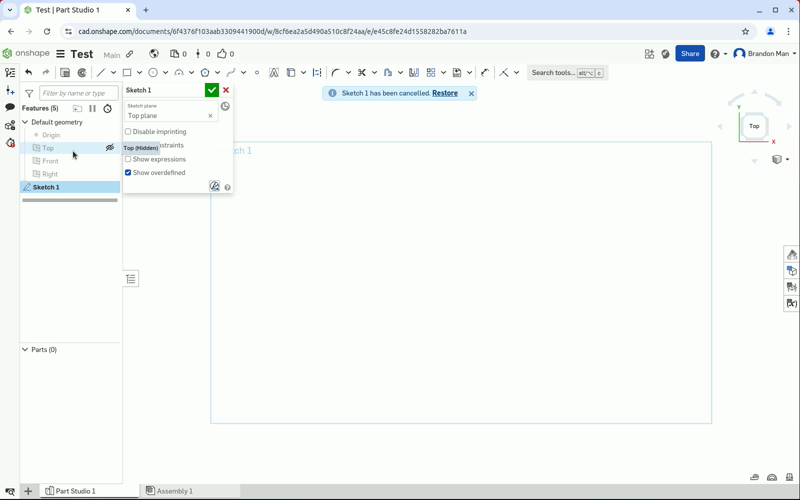
mouse_move(73, 352)
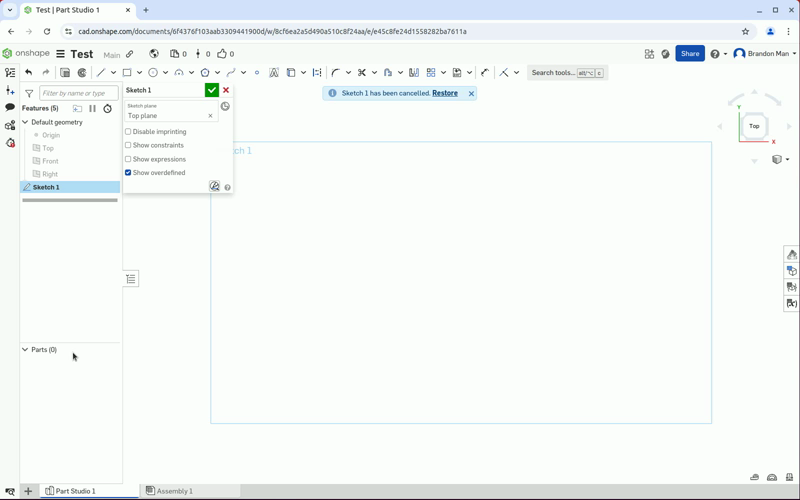
key(y)
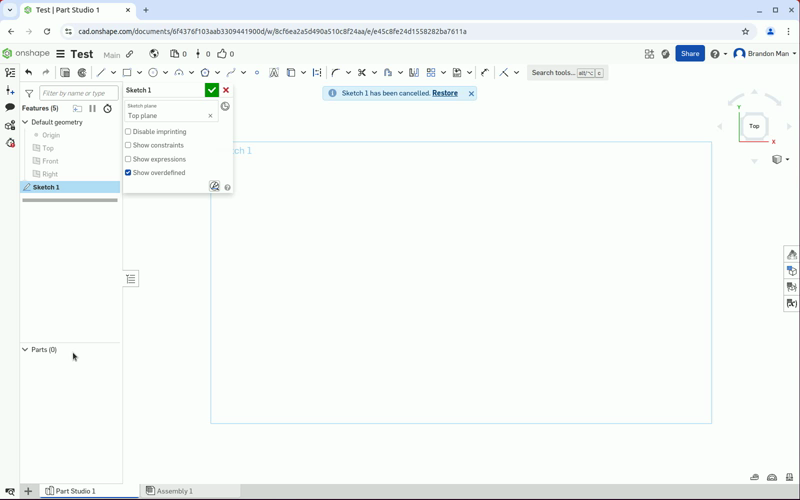
key(l)
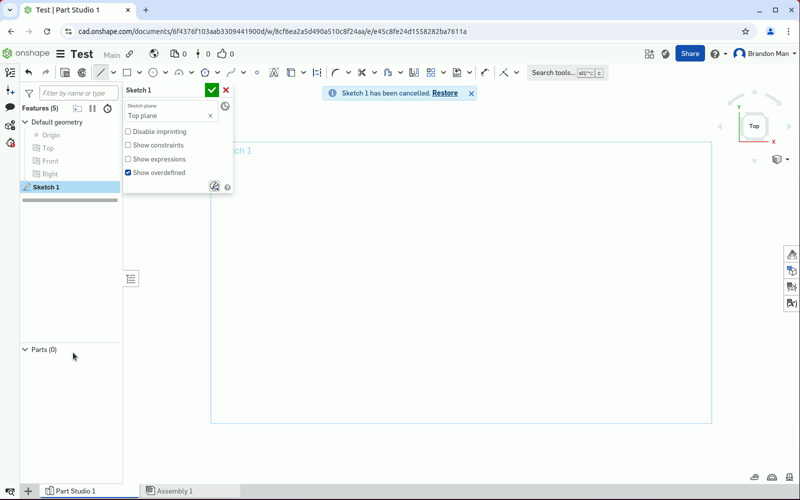
key_down(shift)
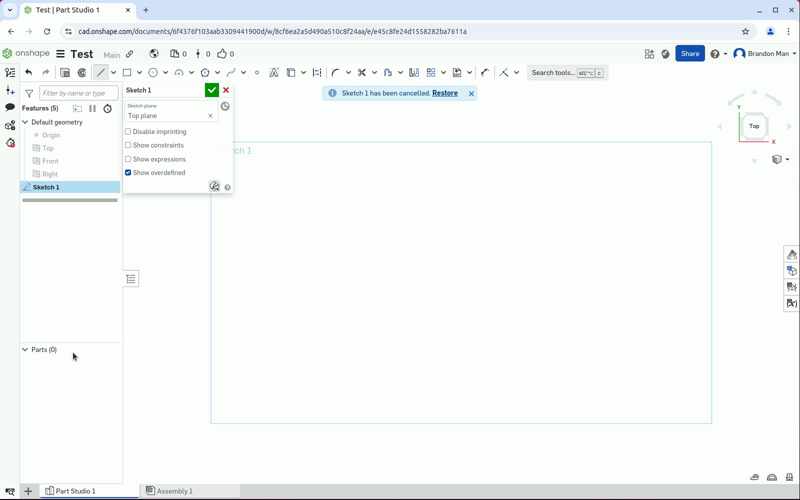
mouse_move(348, 341)
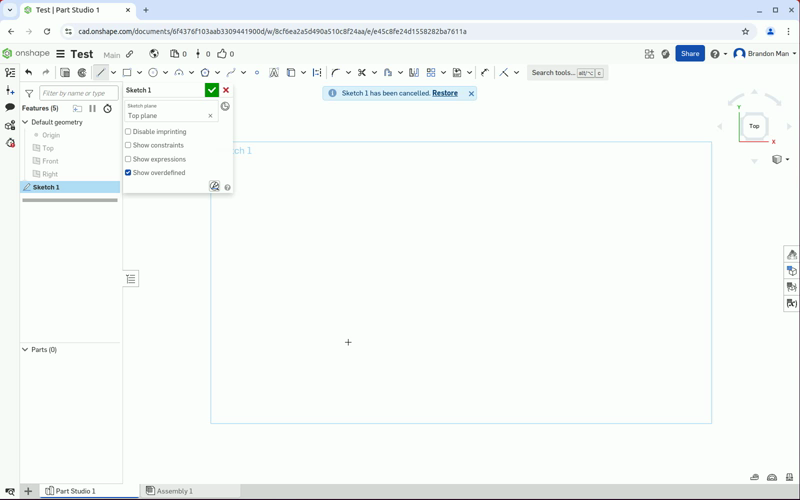
click(348, 341)
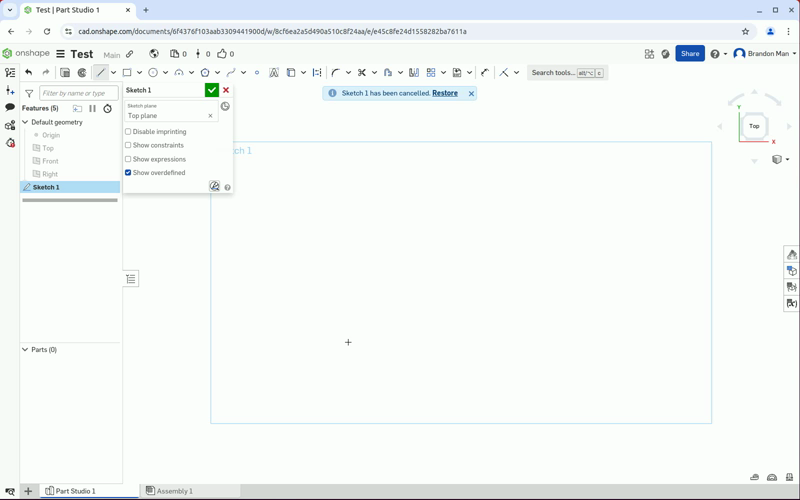
key_up(shift)
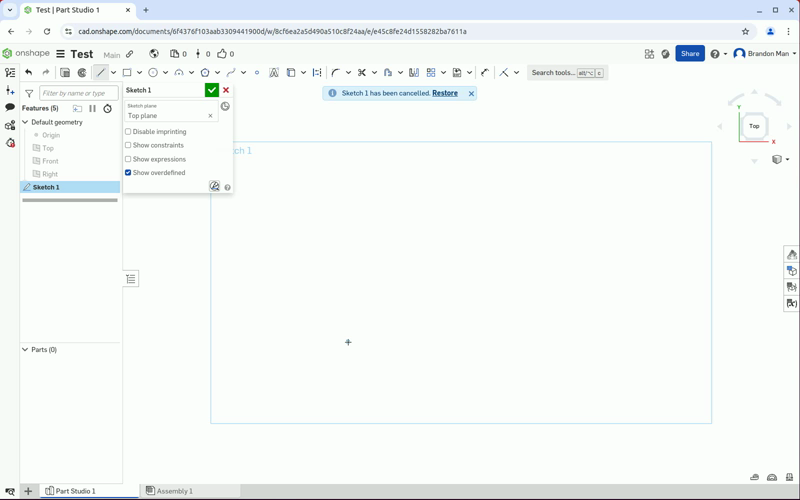
key_down(shift)
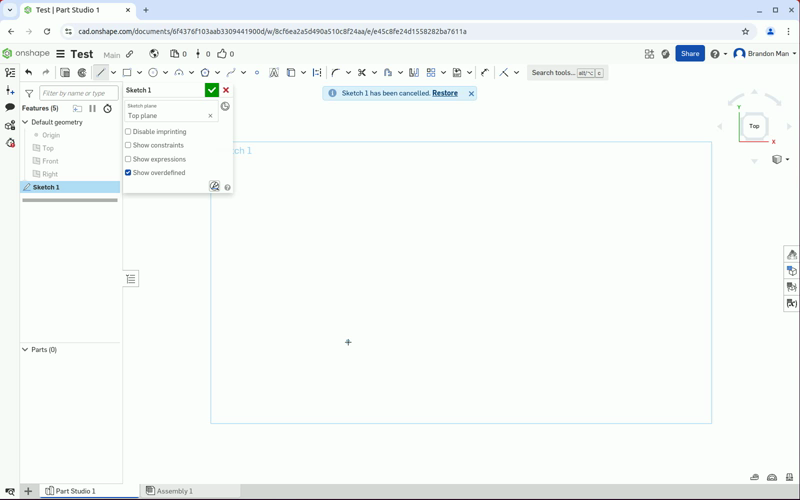
mouse_move(572, 341)
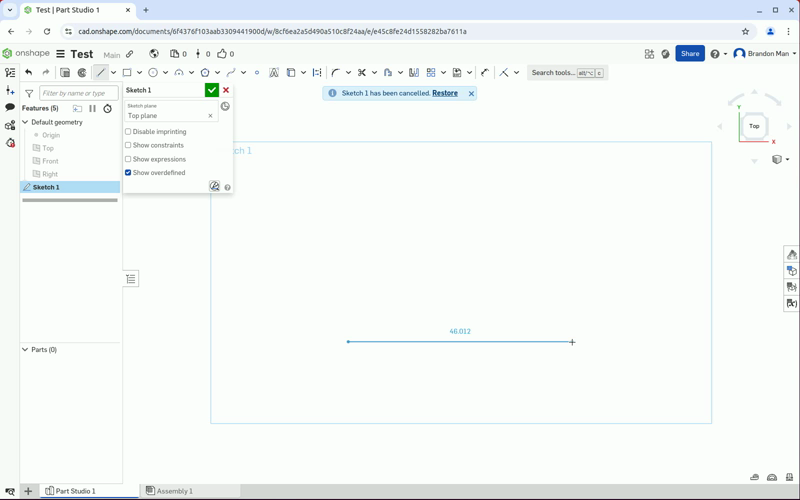
click(572, 341)
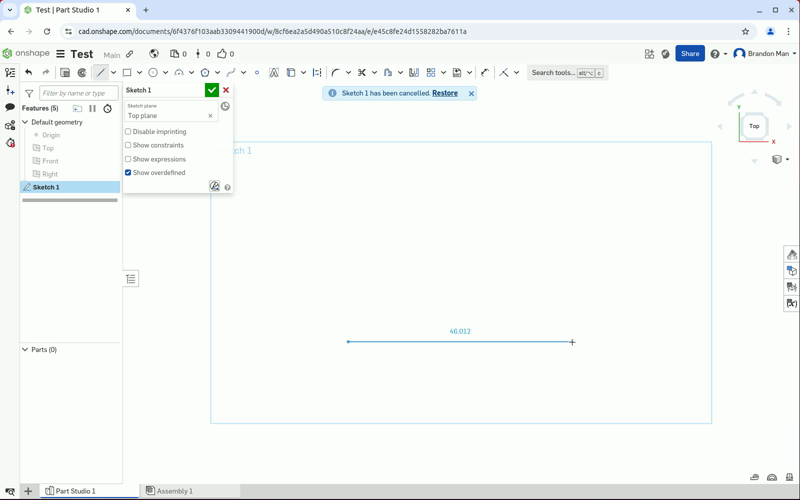
key_up(shift)
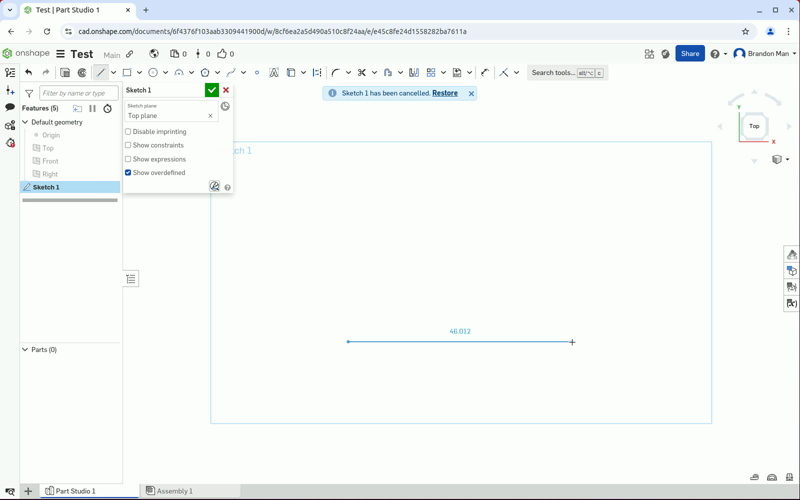
key_down(shift)
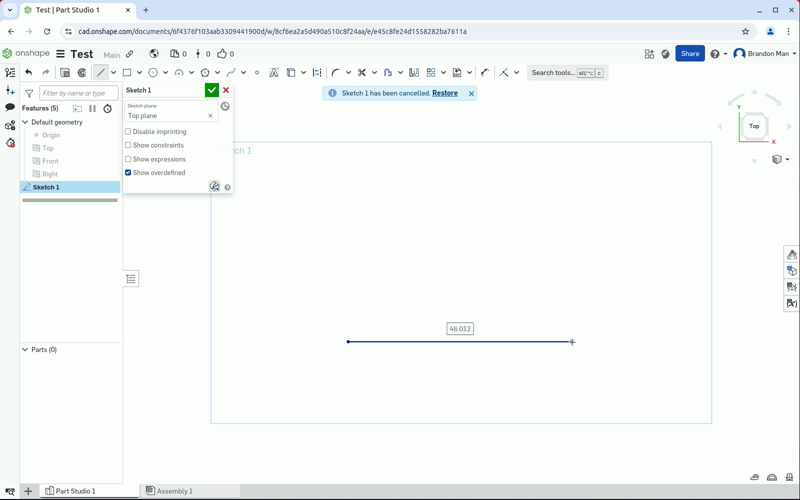
mouse_move(572, 226)
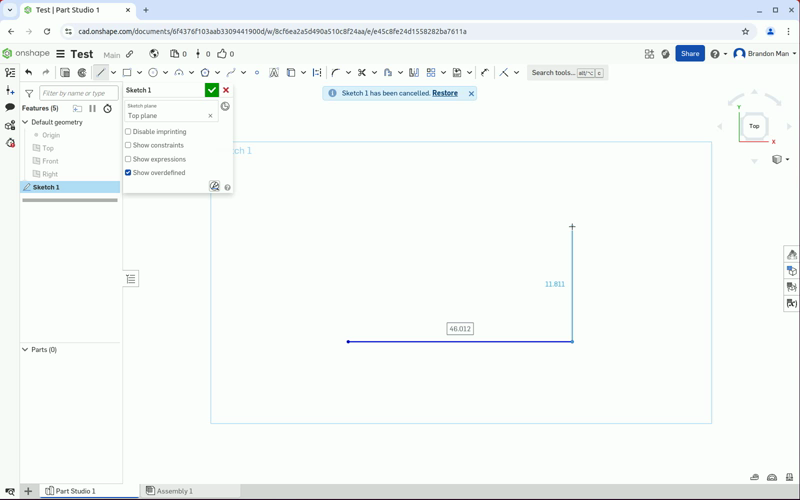
click(572, 226)
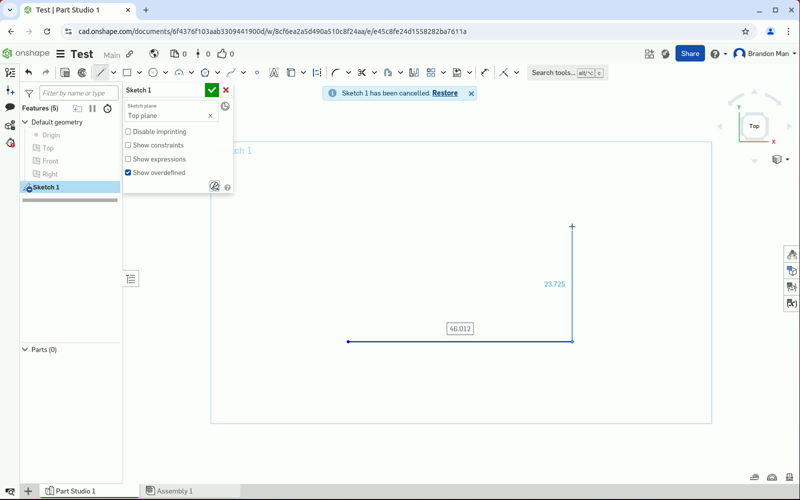
key_up(shift)
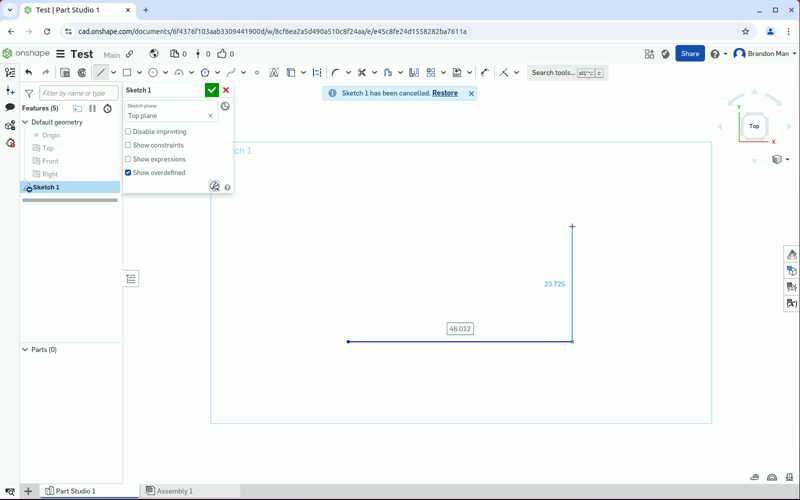
key_down(shift)
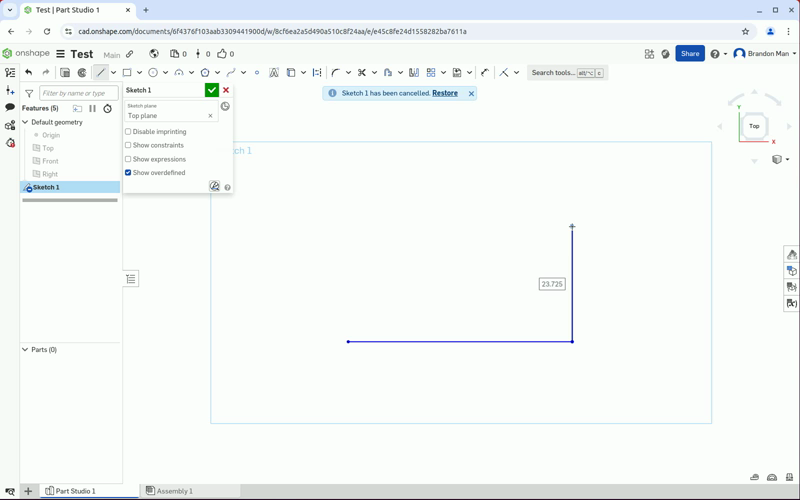
mouse_move(348, 226)
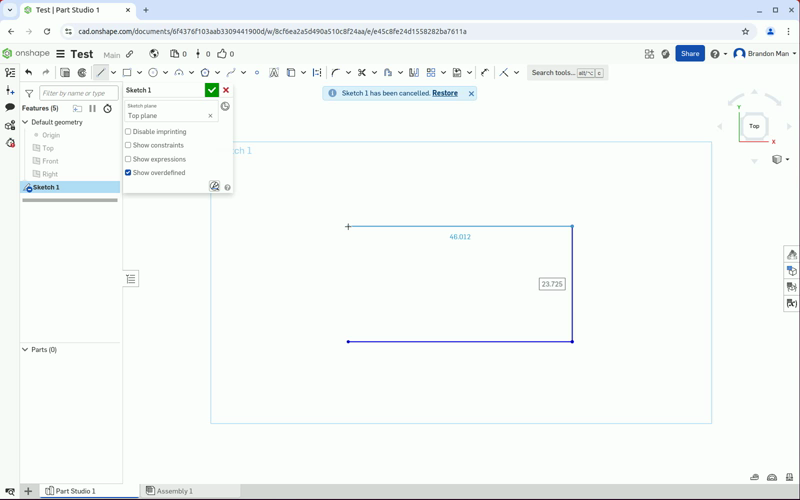
click(348, 226)
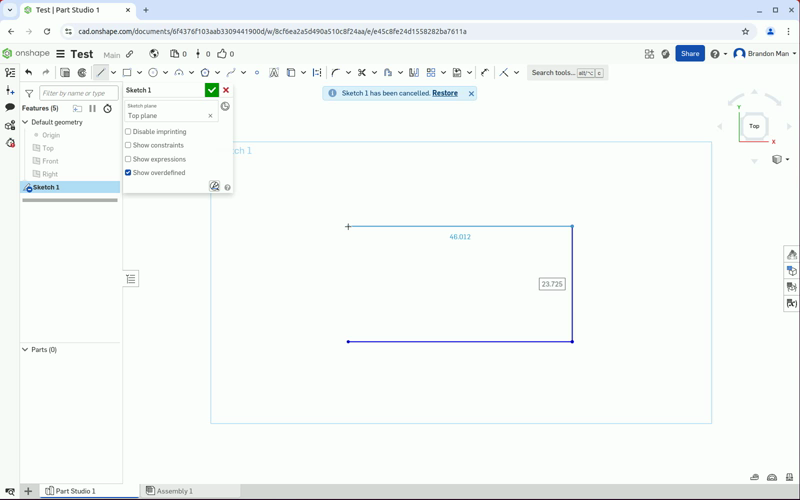
key_up(shift)
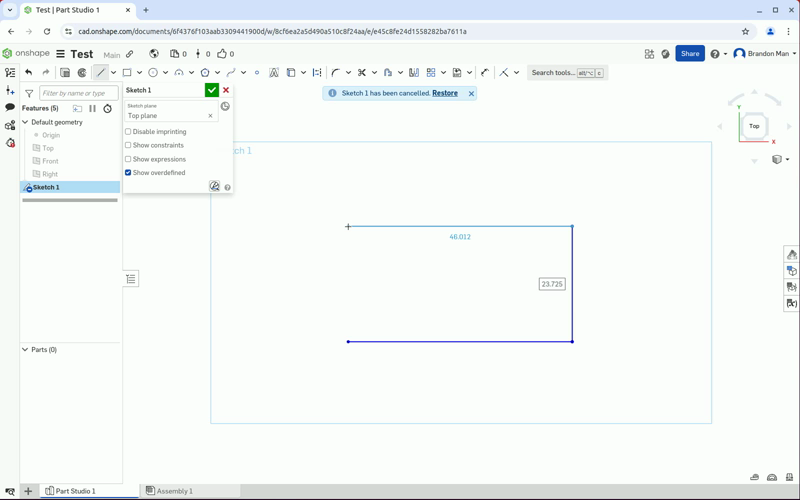
key_down(shift)
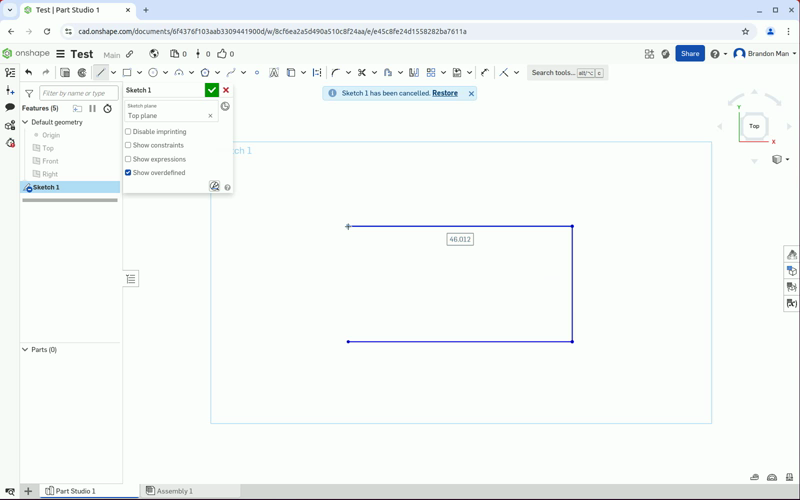
mouse_move(348, 341)
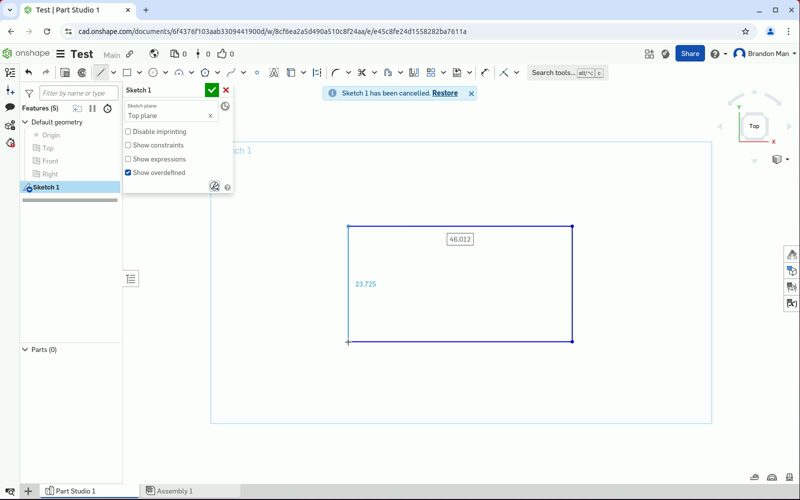
key_up(shift)
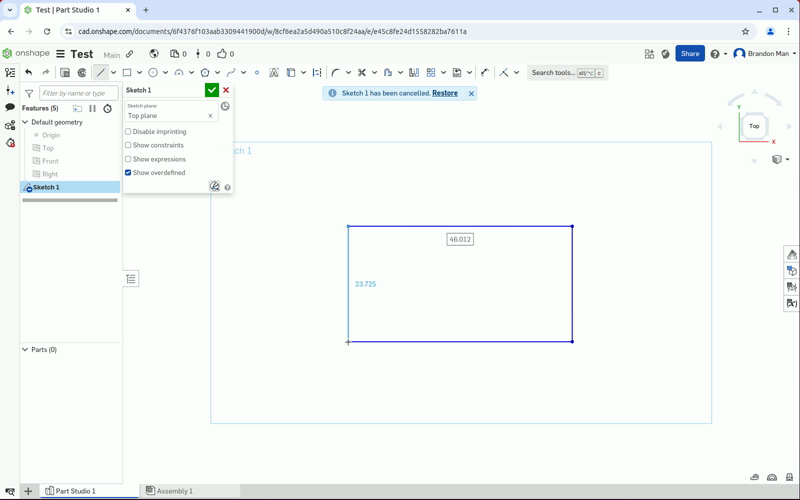
click(348, 341)
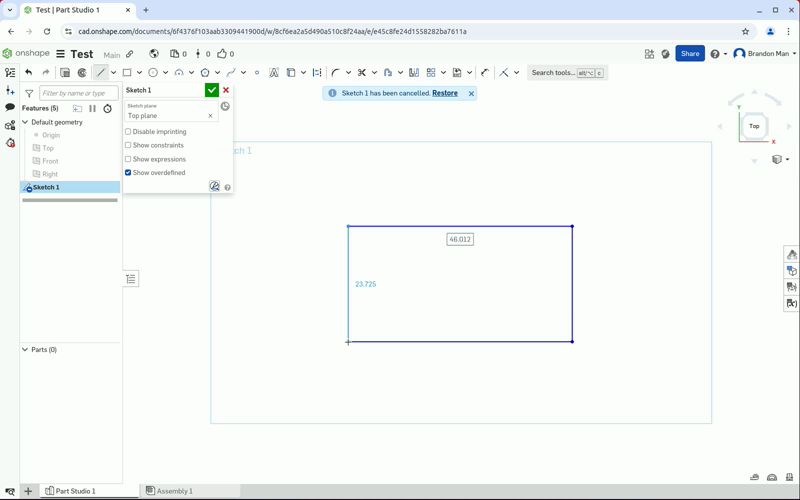
key(esc)
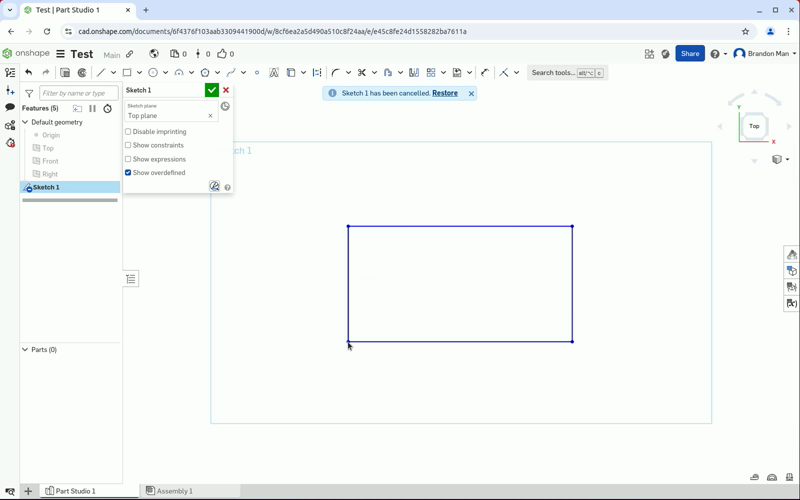
mouse_move(451, 284)
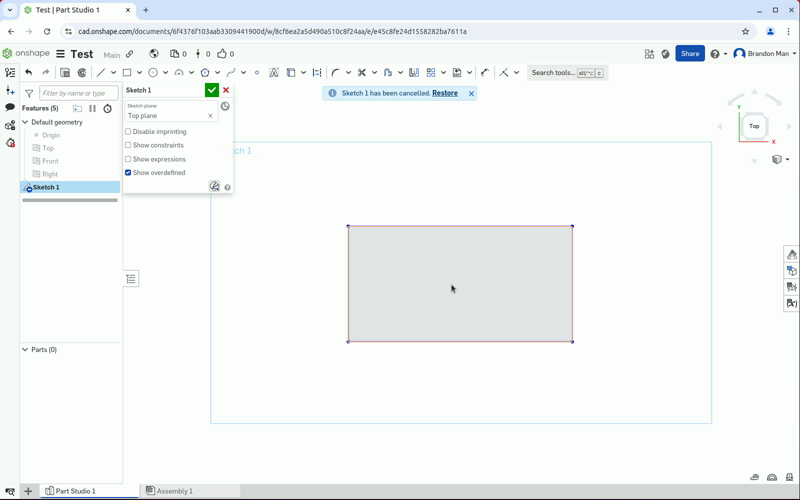
click(451, 284)
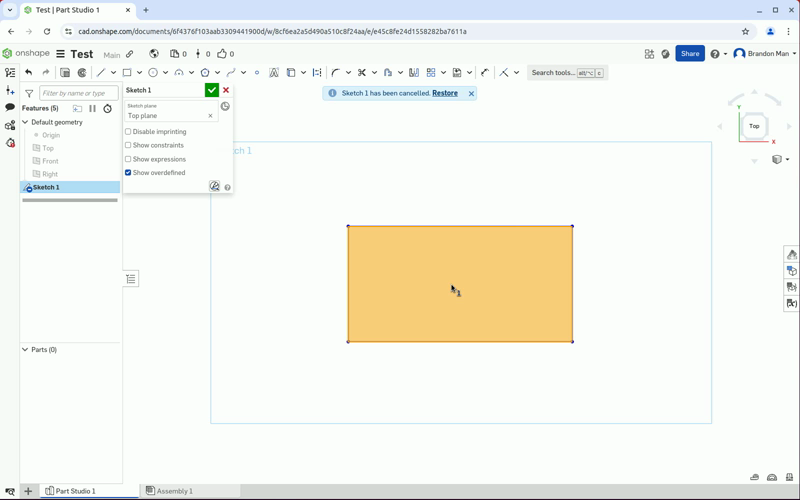
mouse_move(73, 352)
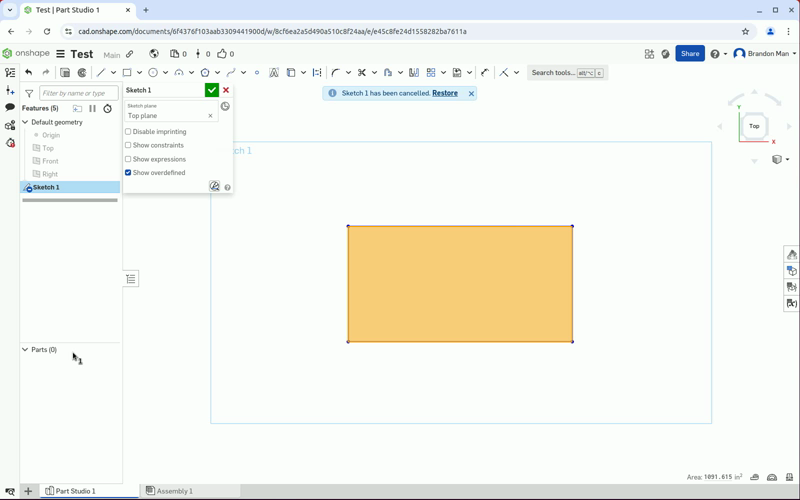
key(shift+y)
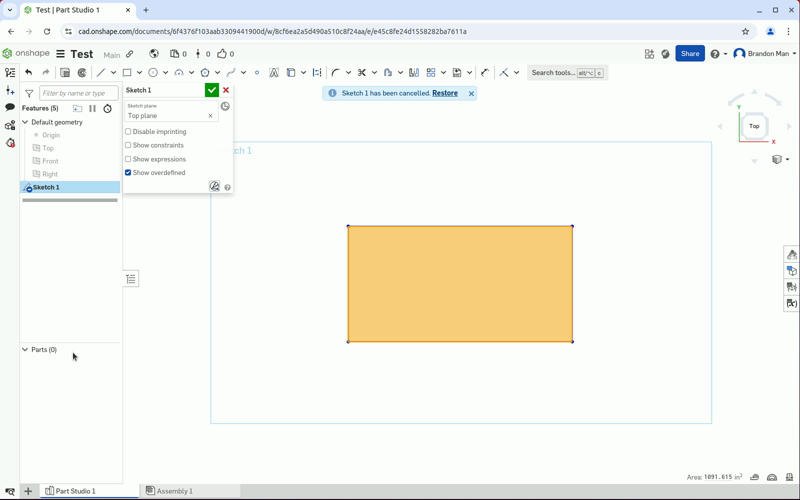
key(shift+e)
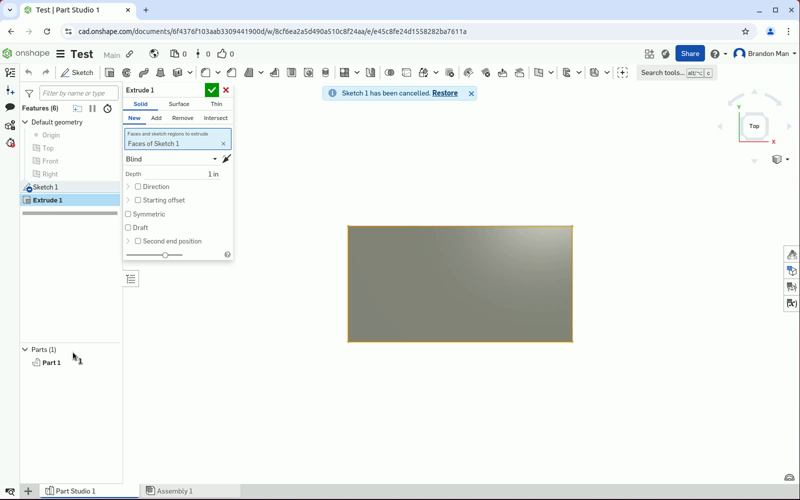
mouse_move(143, 106)
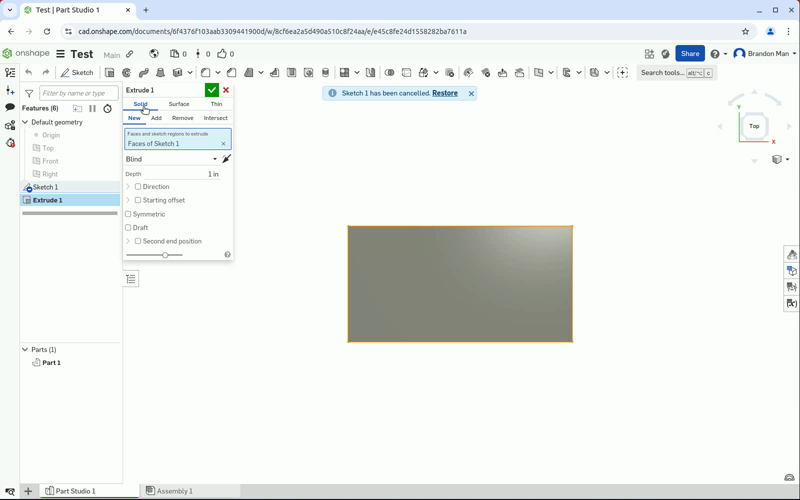
click(143, 106)
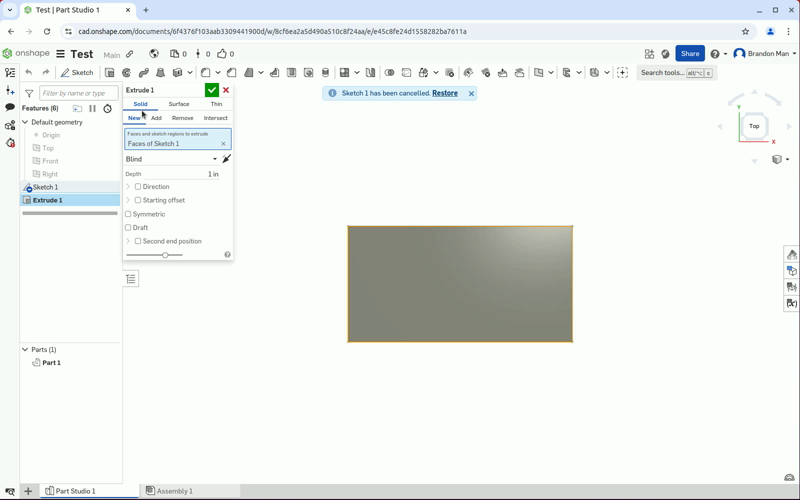
mouse_move(137, 120)
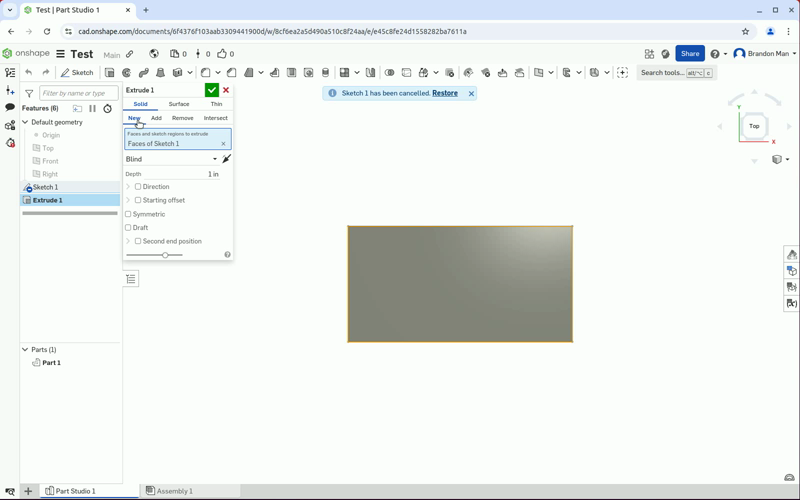
click(137, 120)
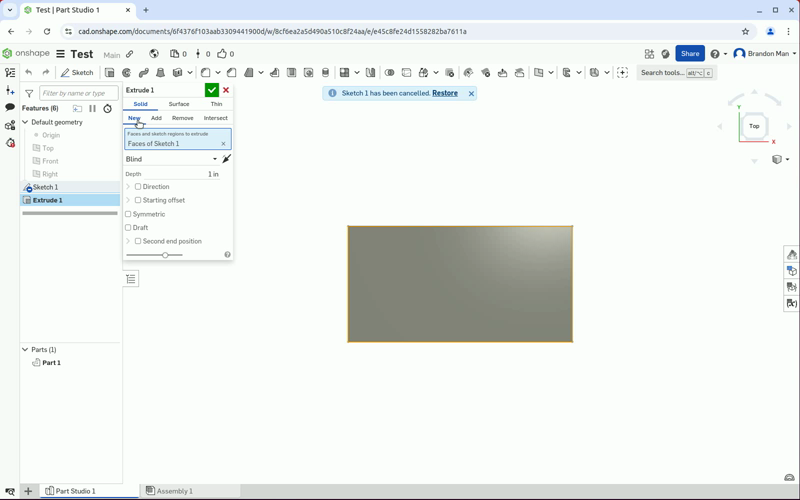
key(tab, 4)
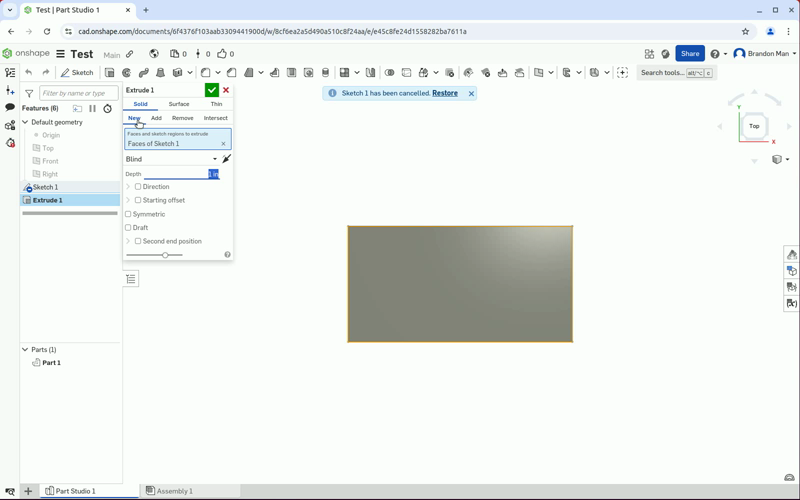
text(11.313)
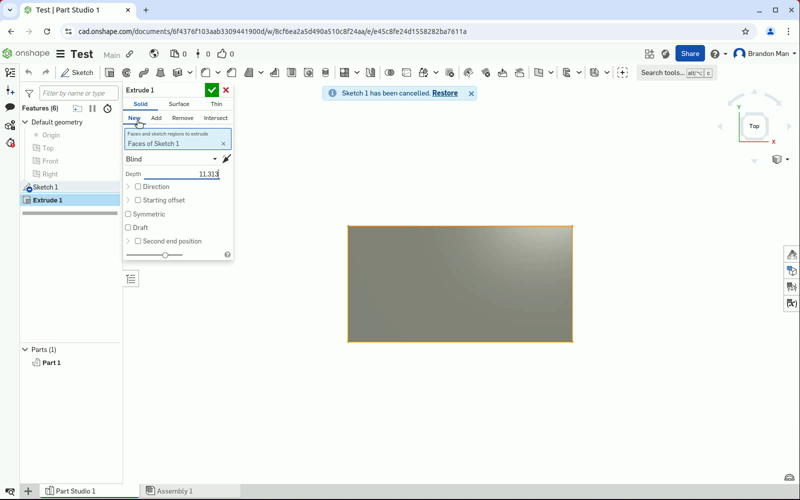
key(enter)
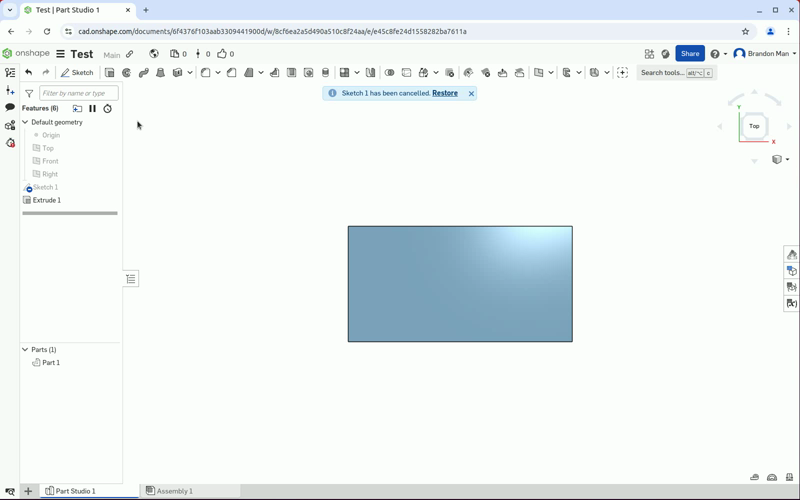
key(shift+h)
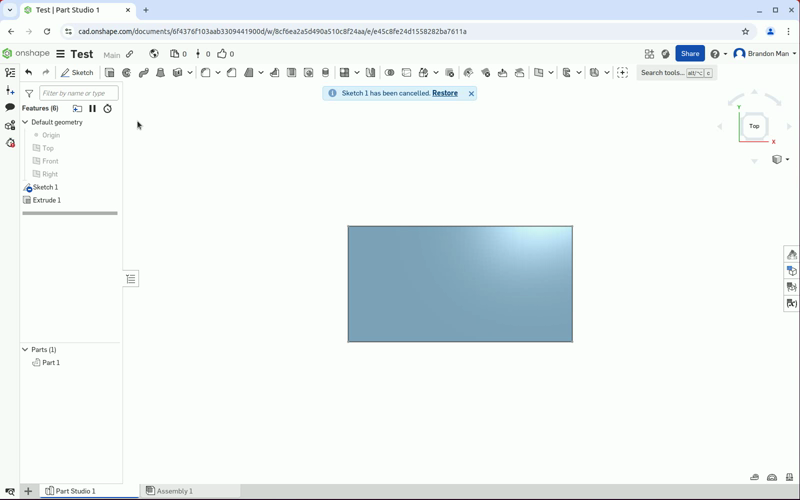
key(shift+h)
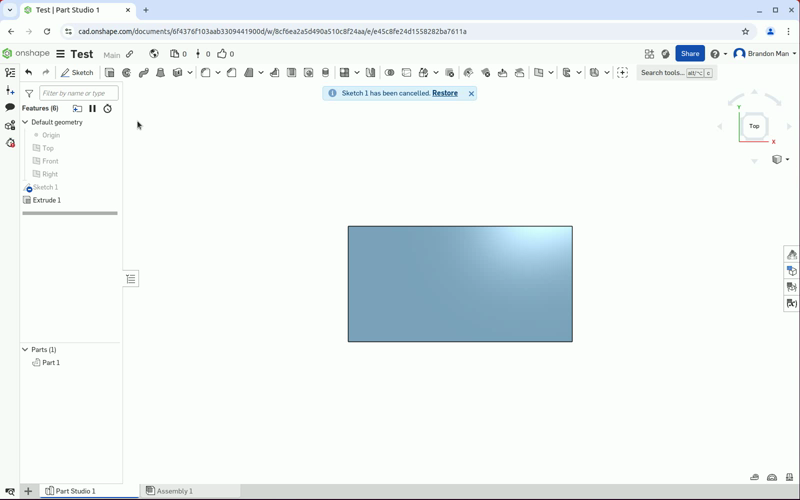
mouse_move(73, 189)
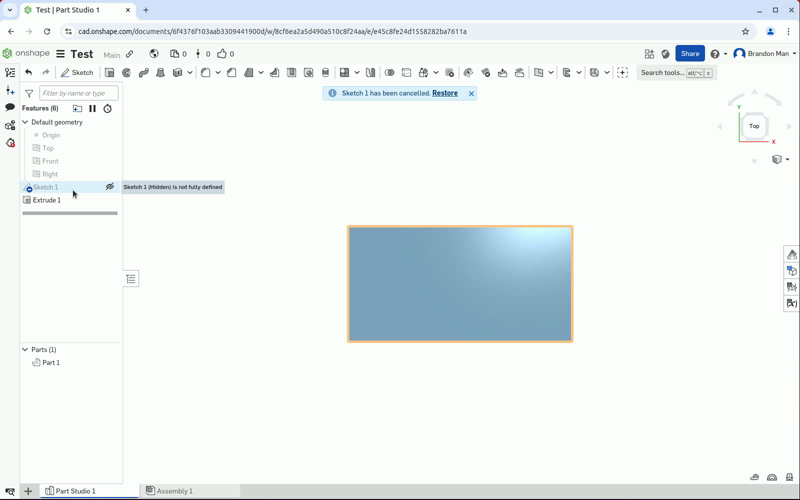
click(73, 189)
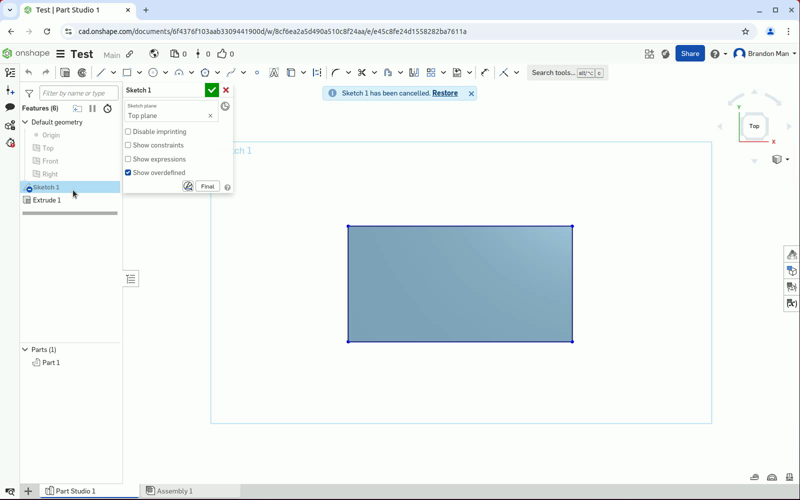
mouse_move(229, 92)
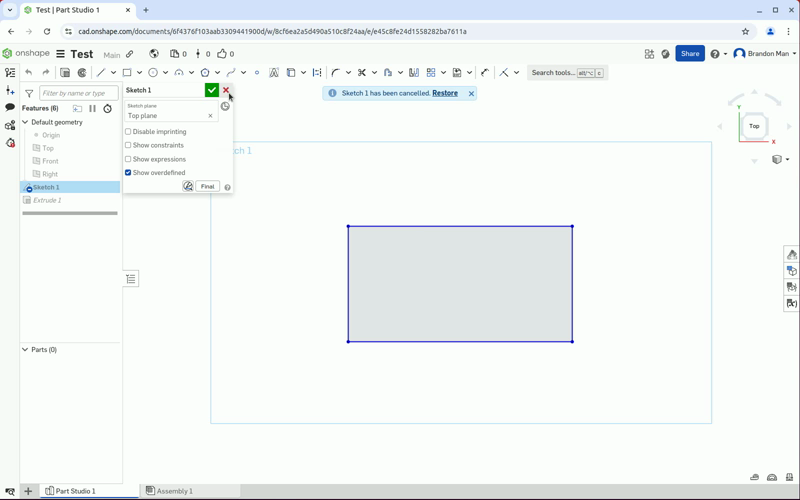
click(229, 92)
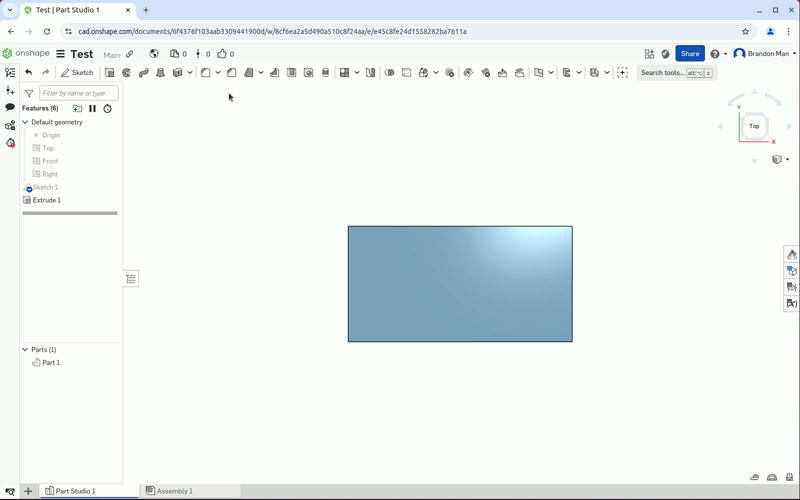
mouse_move(541, 75)
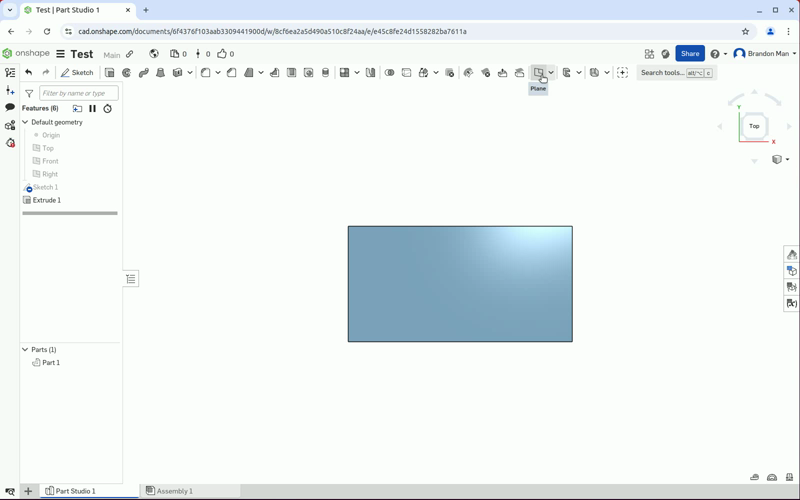
click(541, 75)
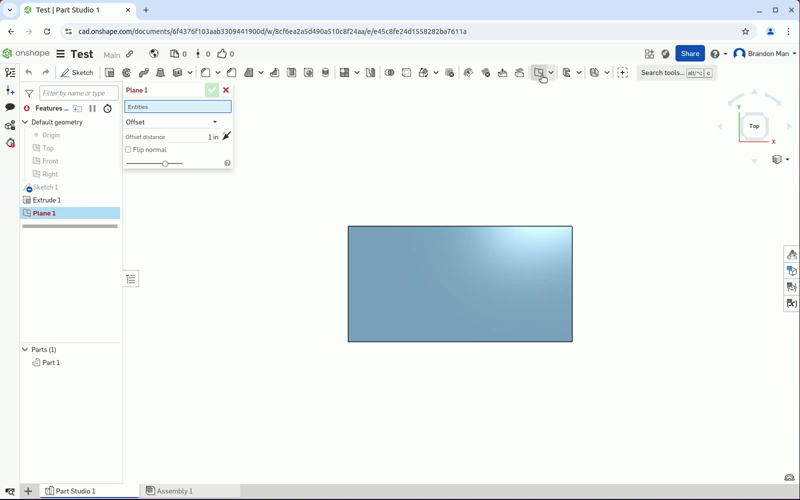
mouse_move(73, 150)
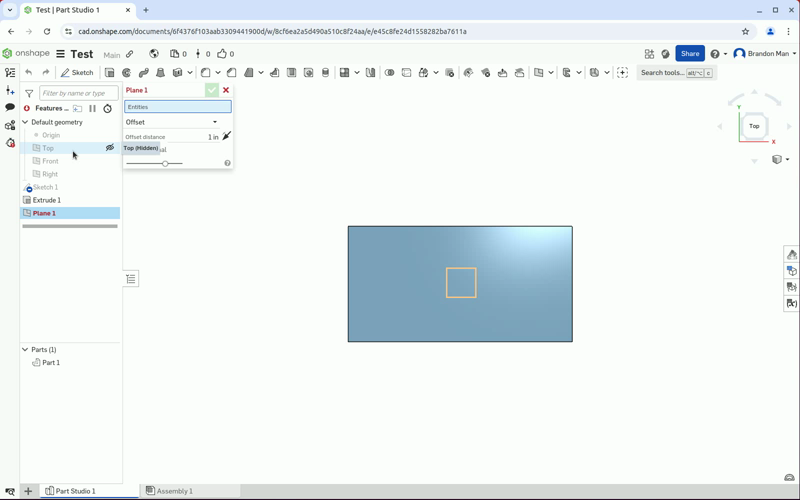
click(73, 150)
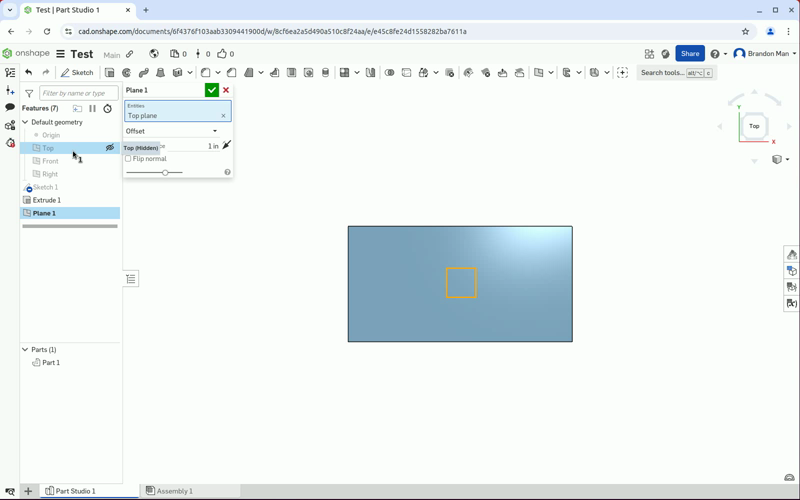
key(tab, 2)
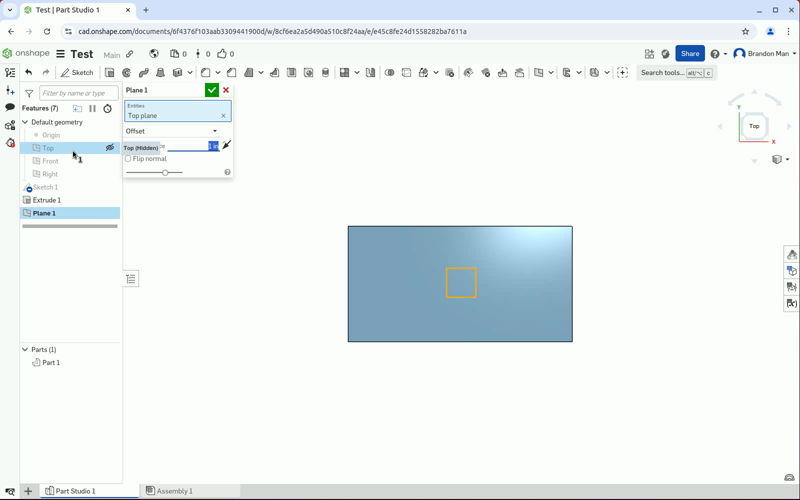
text(11.308)
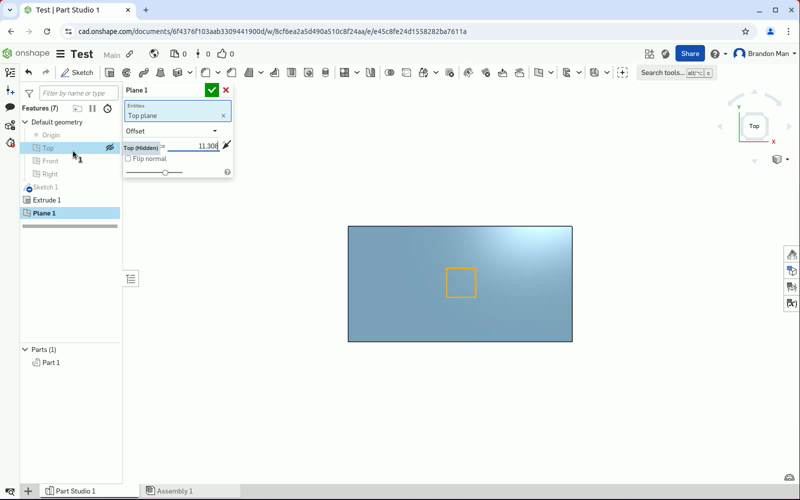
key(enter, 2)
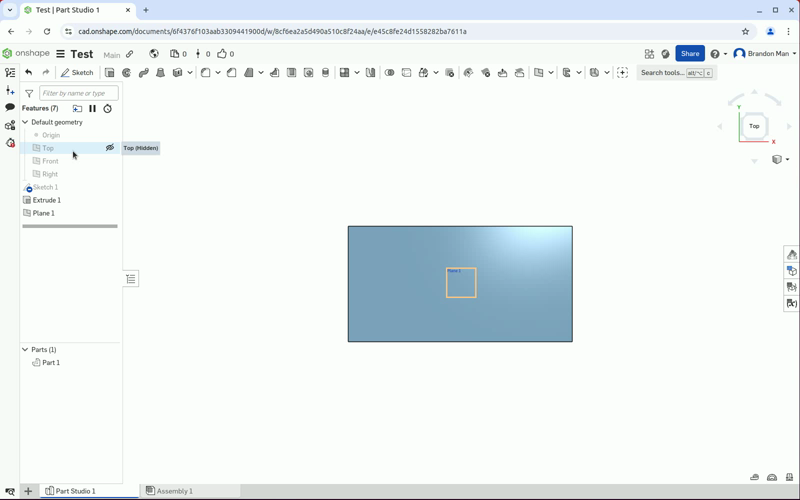
key(shift+s)
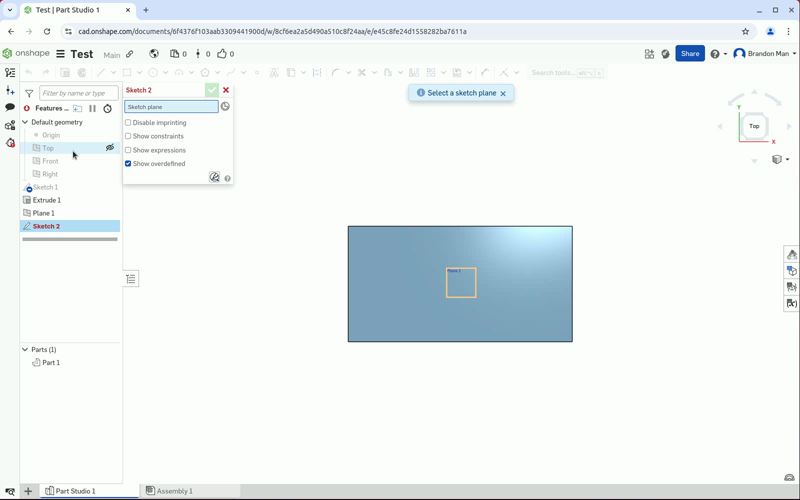
mouse_move(73, 215)
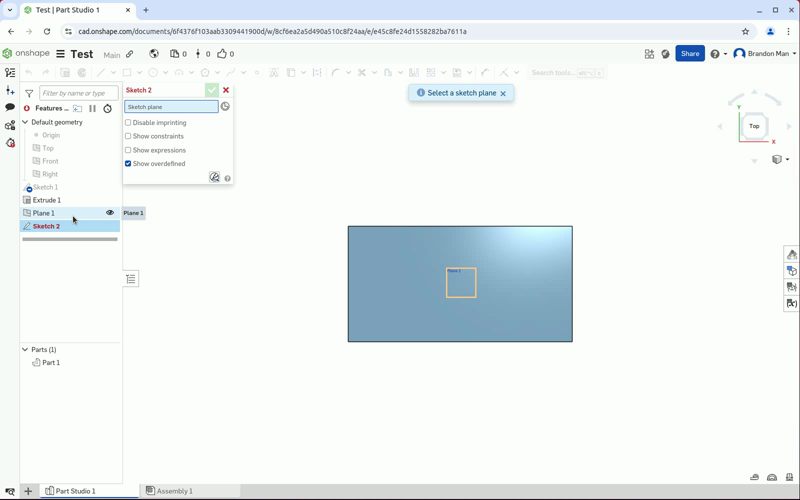
click(73, 215)
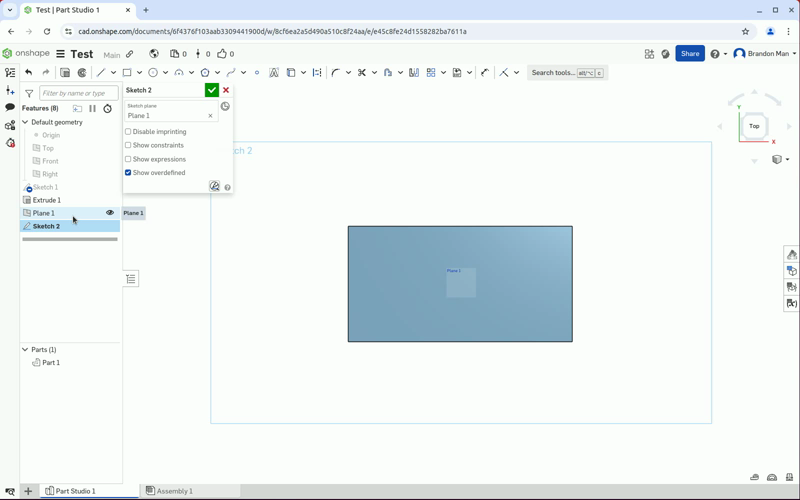
mouse_move(73, 352)
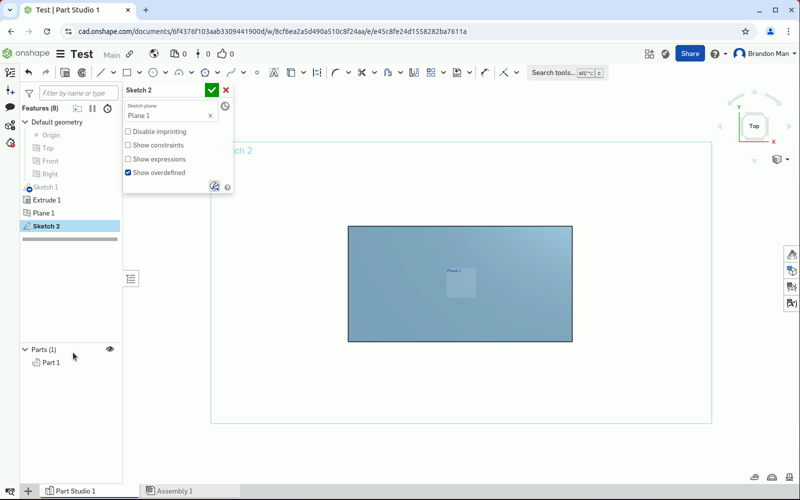
key(y)
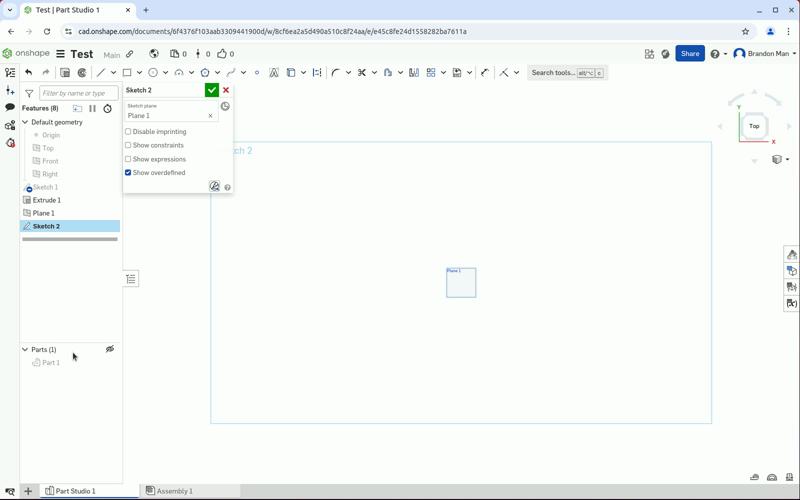
key(c)
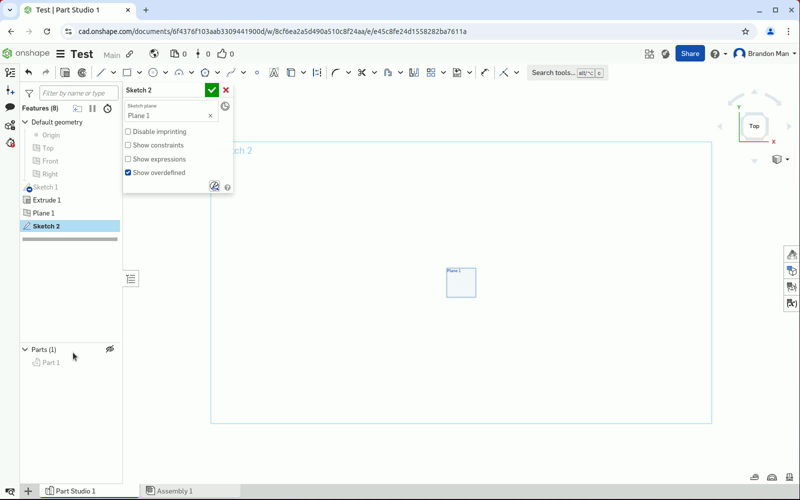
key_down(shift)
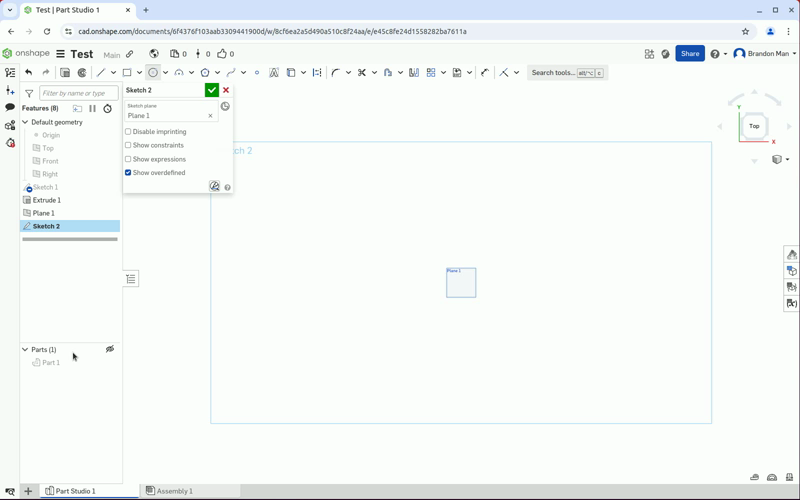
mouse_move(461, 282)
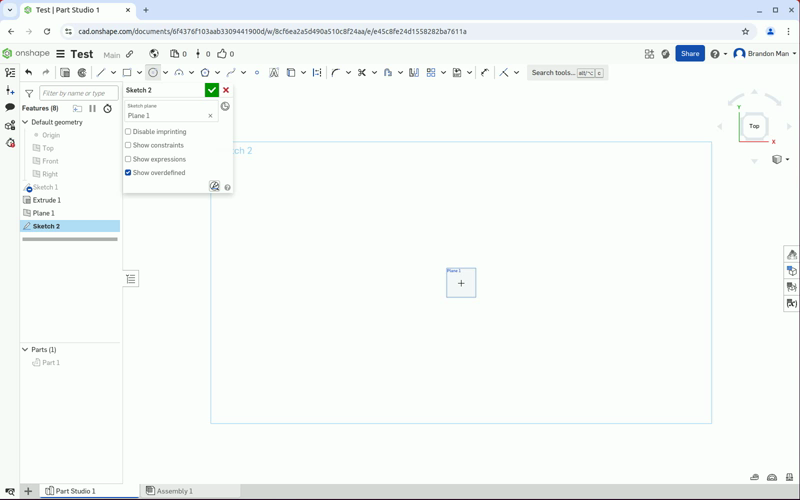
click(461, 282)
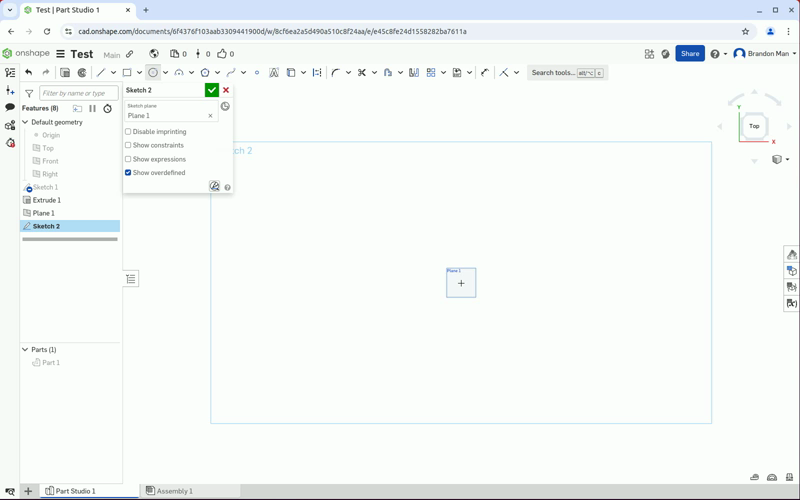
key_up(shift)
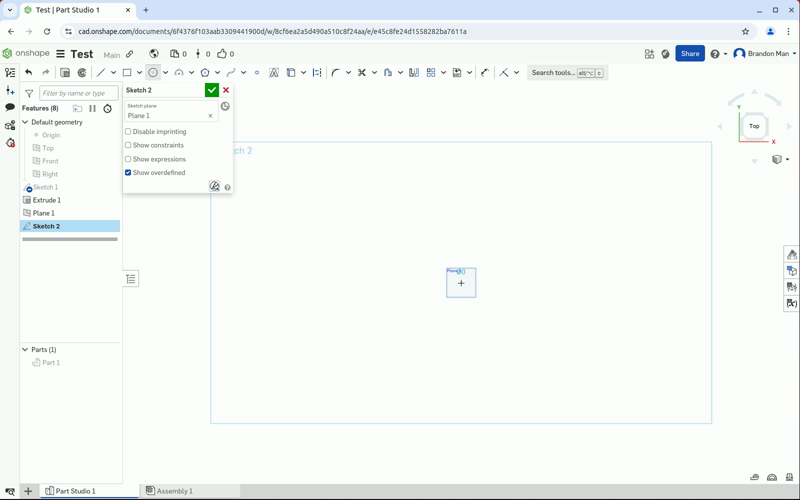
mouse_move(504, 282)
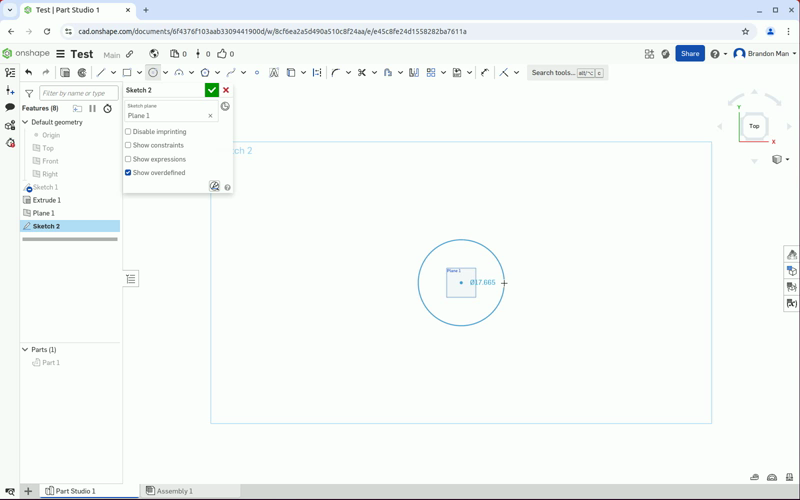
click(504, 282)
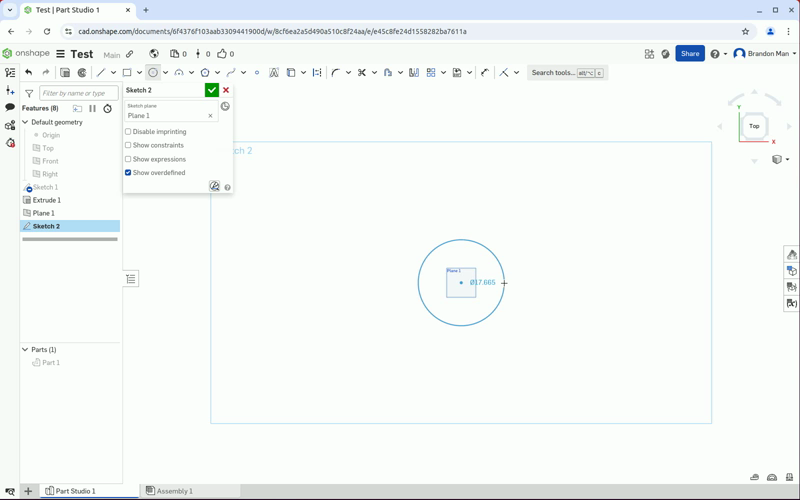
key(esc)
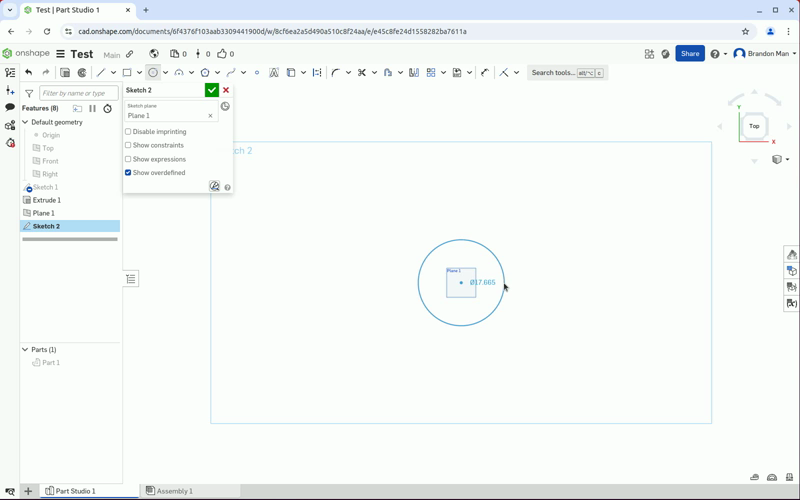
mouse_move(490, 261)
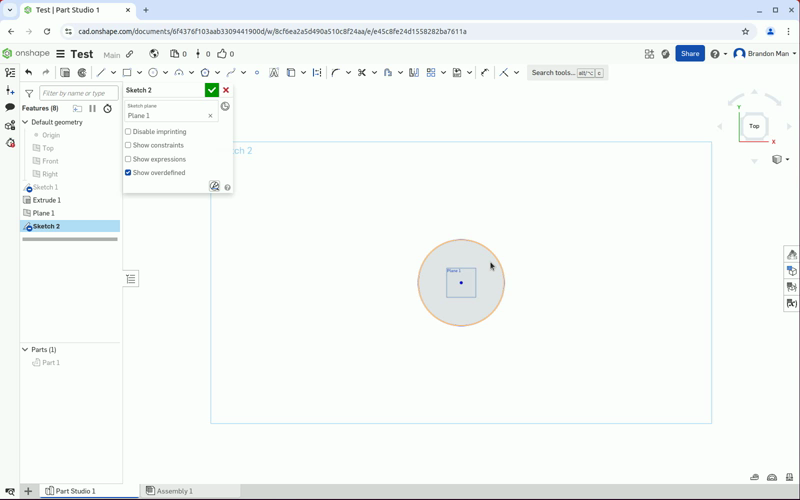
click(490, 261)
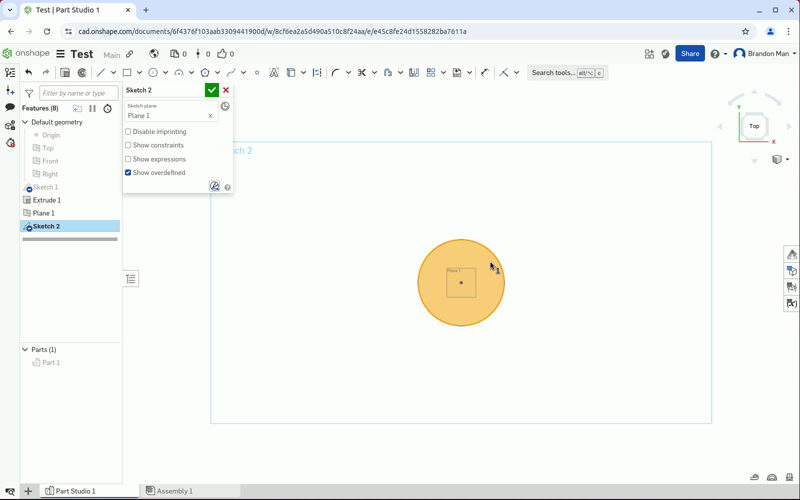
mouse_move(73, 352)
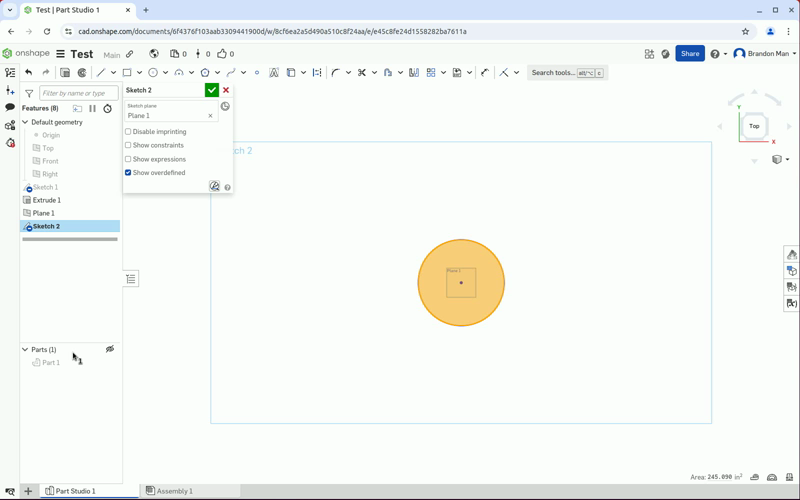
key(shift+y)
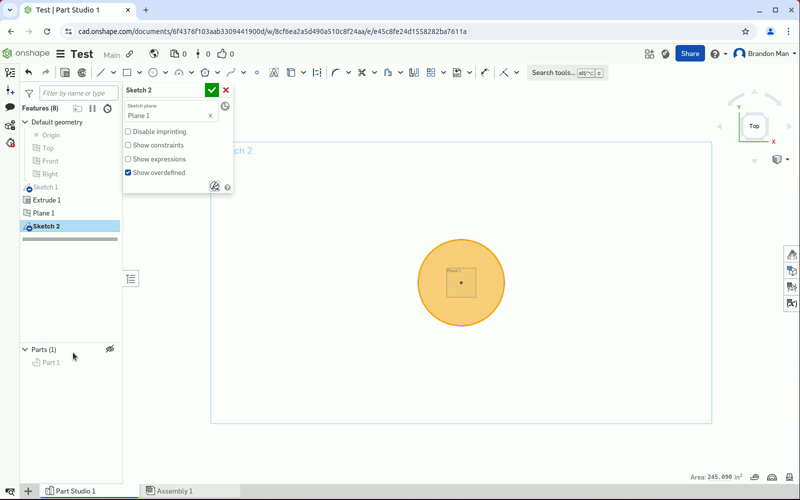
key(shift+e)
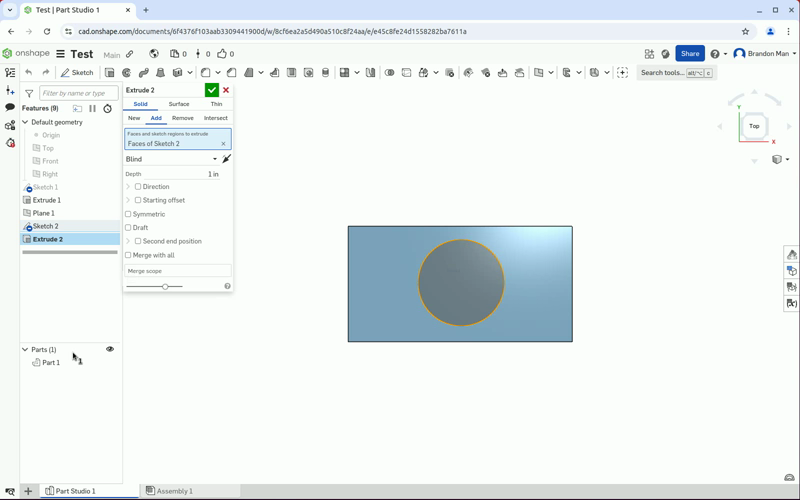
mouse_move(143, 106)
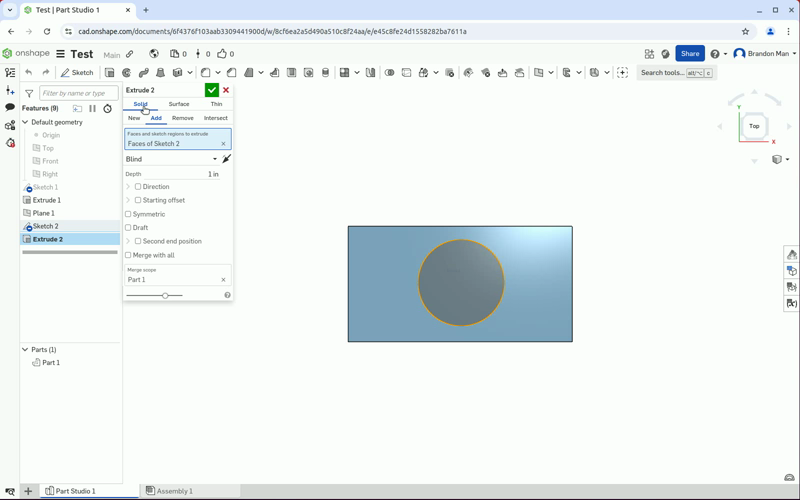
click(143, 106)
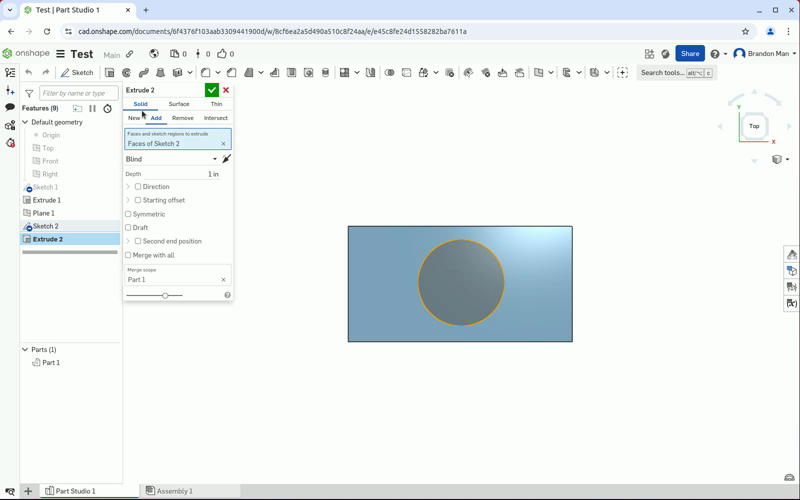
mouse_move(137, 120)
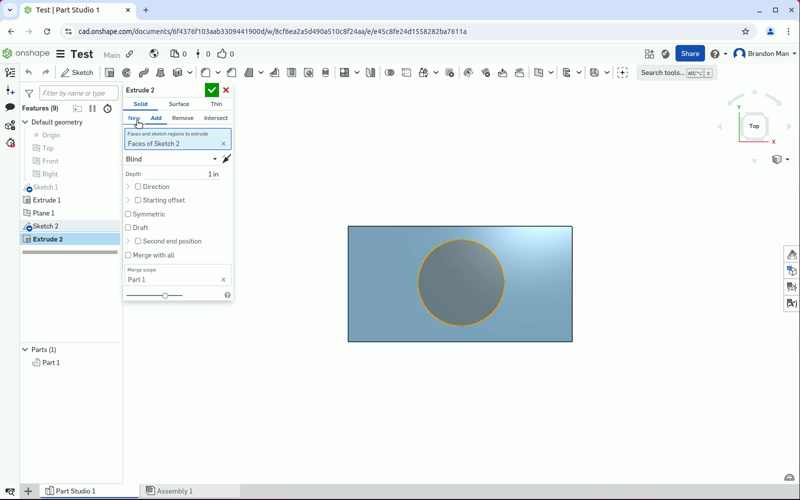
click(137, 120)
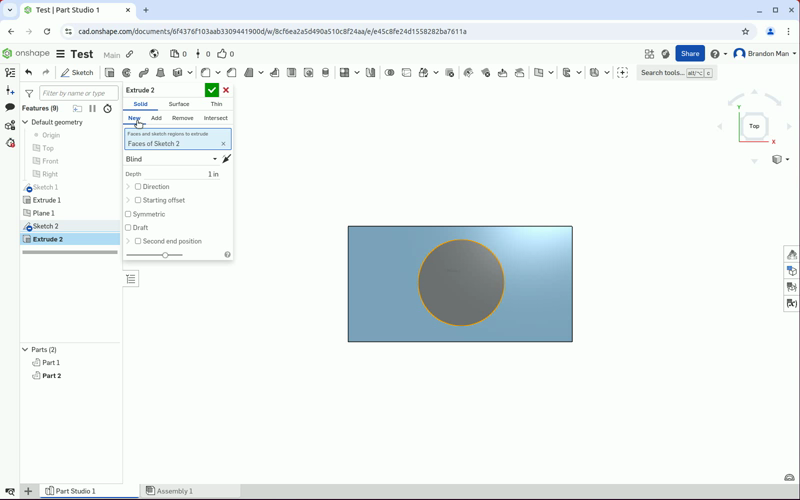
key(tab, 4)
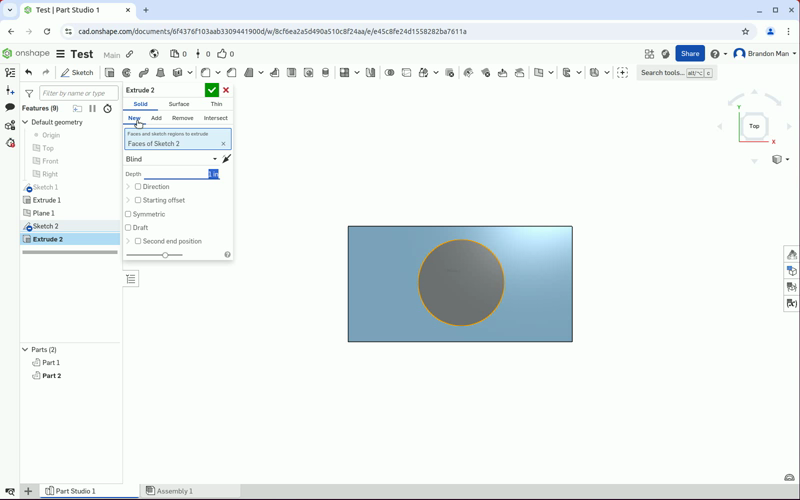
text(9.628)
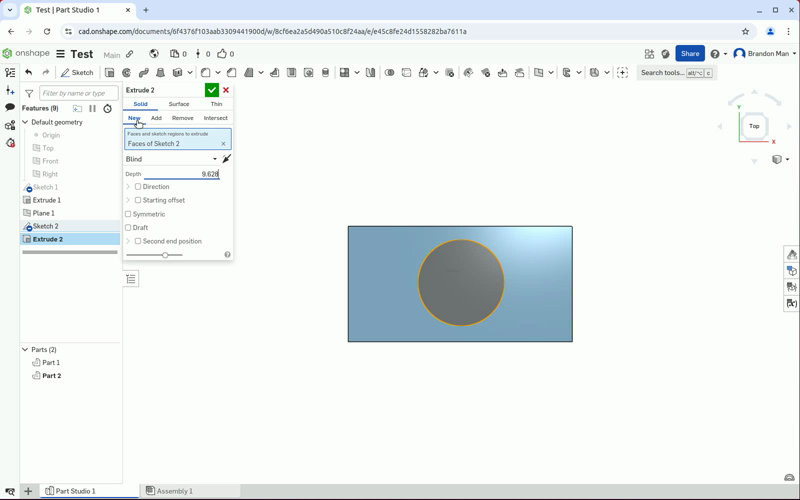
key(enter)
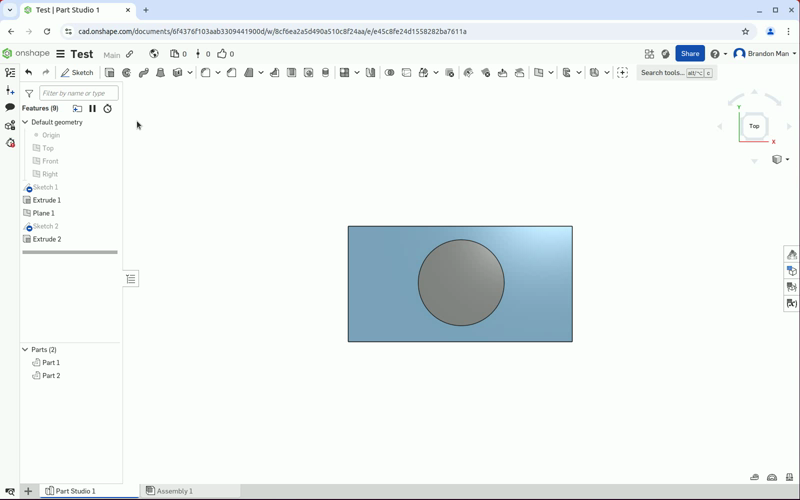
key(shift+h)
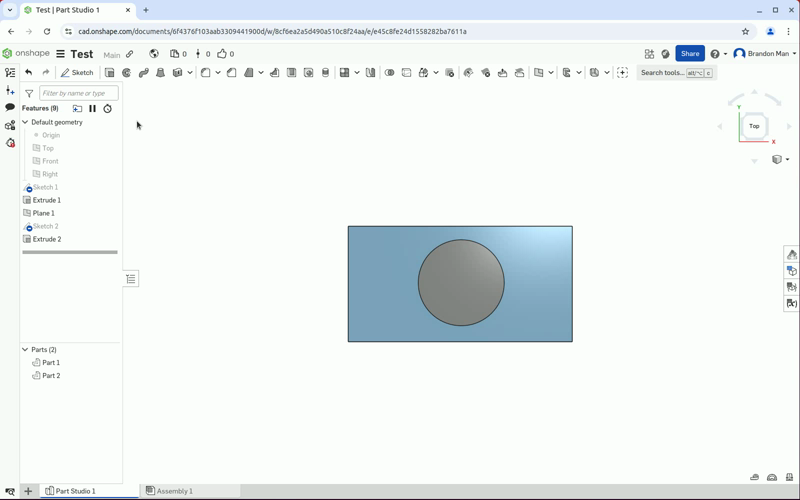
key(shift+h)
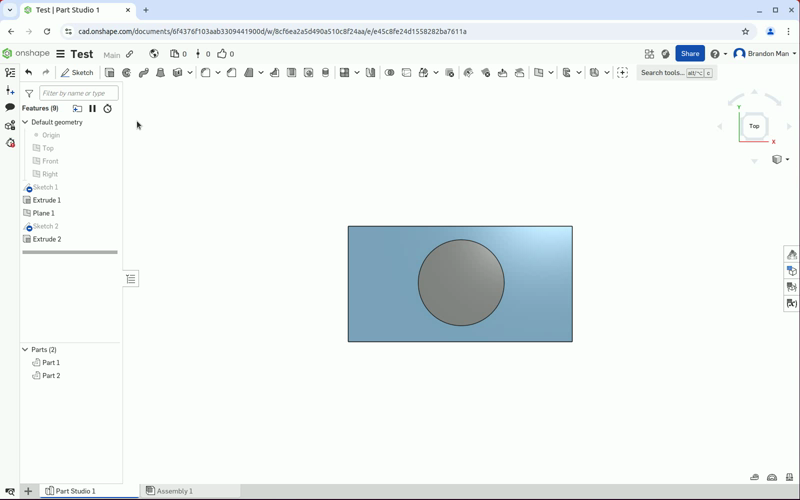
mouse_move(73, 189)
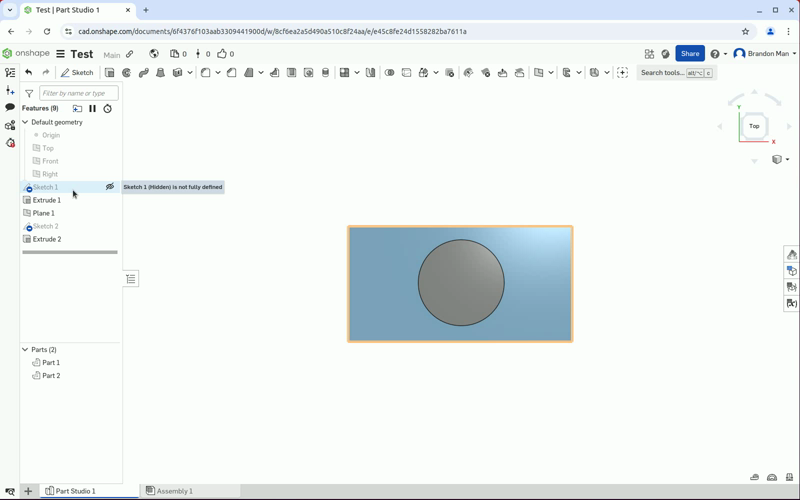
click(73, 189)
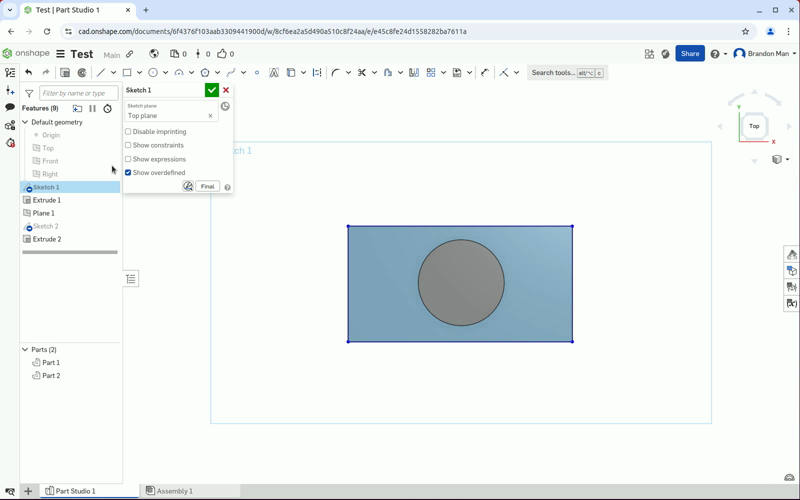
mouse_move(229, 92)
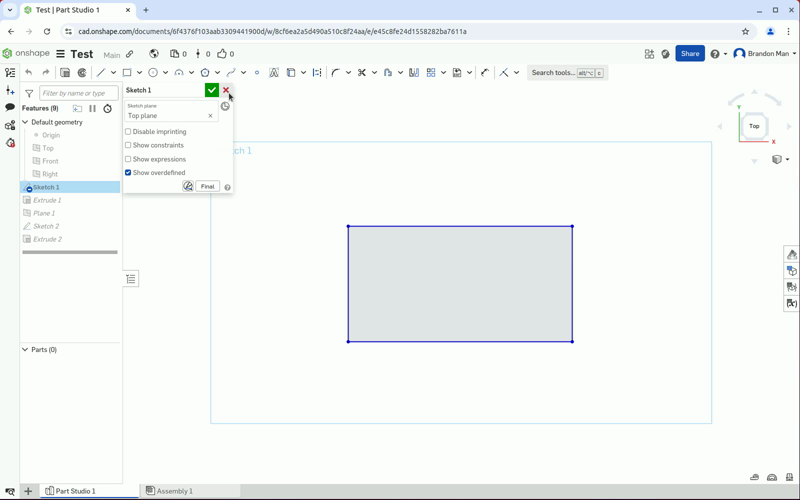
click(229, 92)
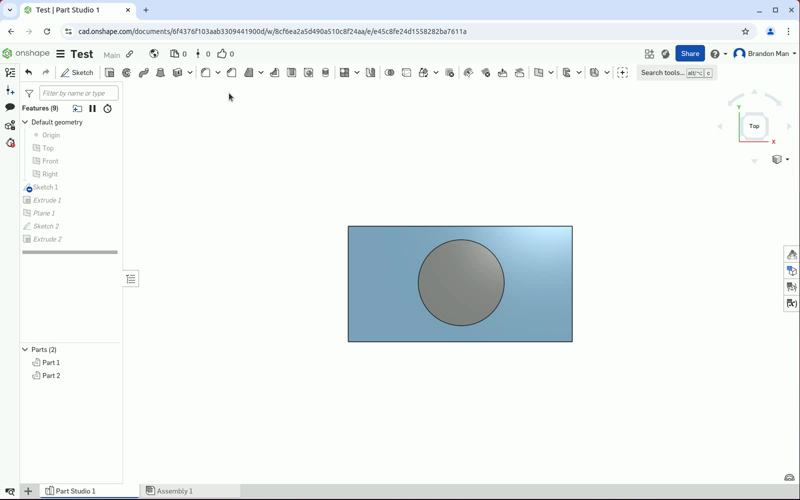
mouse_move(73, 352)
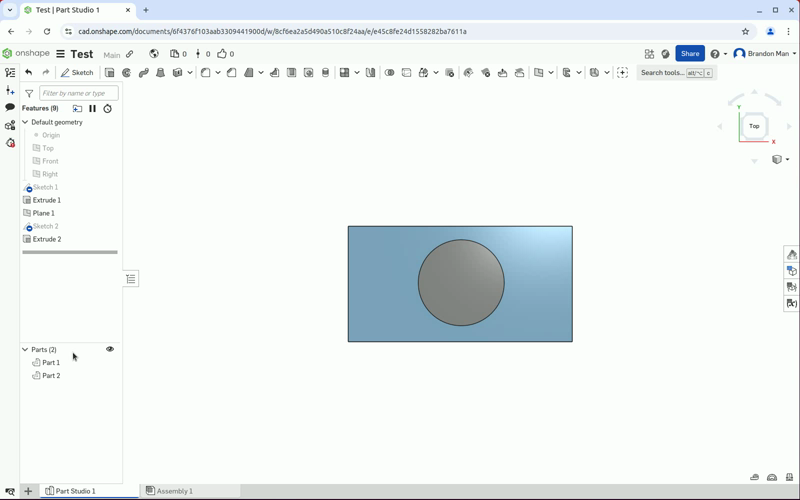
key(y)
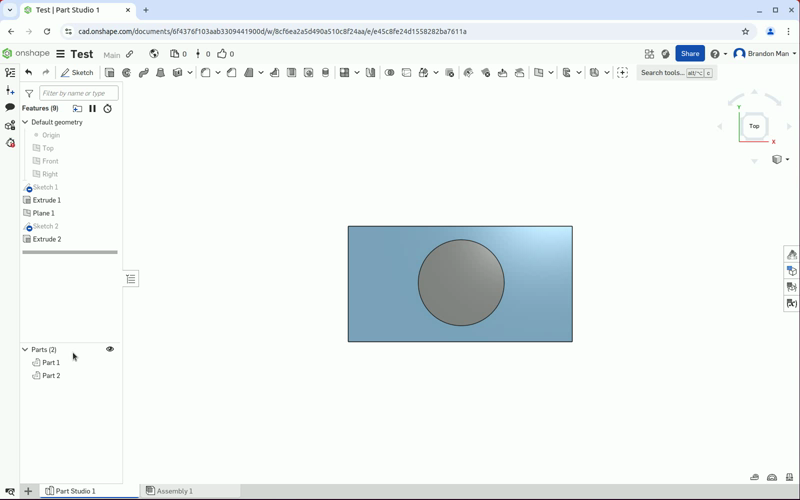
key(shift+p)
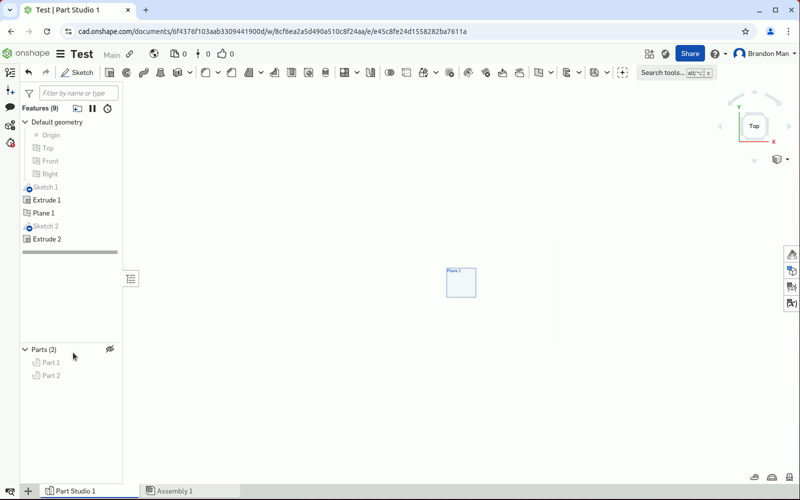
key(space)
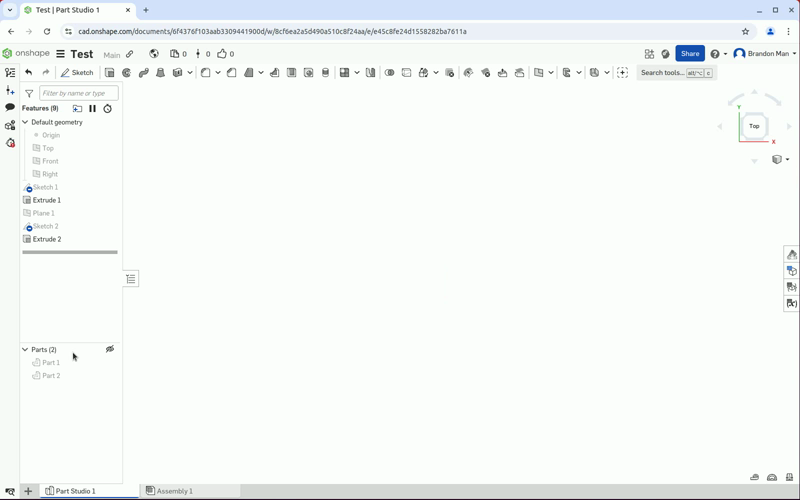
key_down(shift)
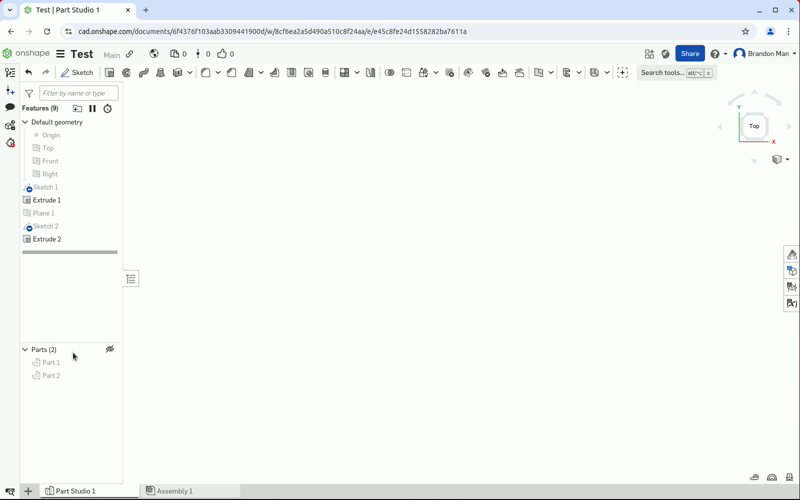
key(up)
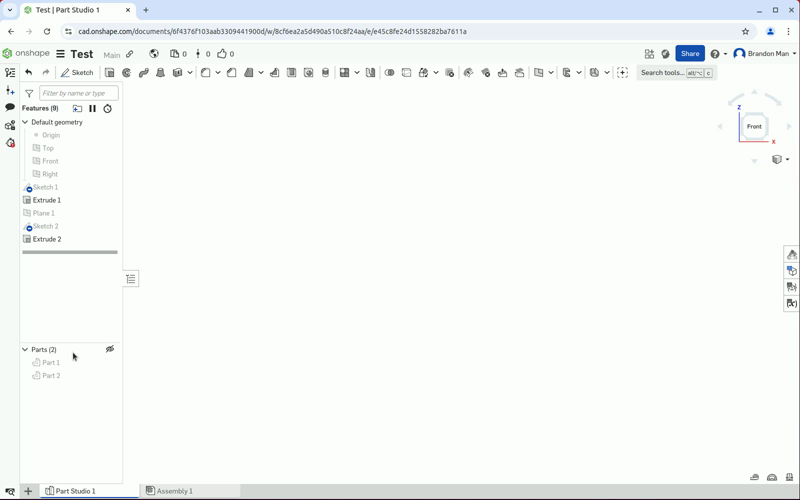
key_up(shift)
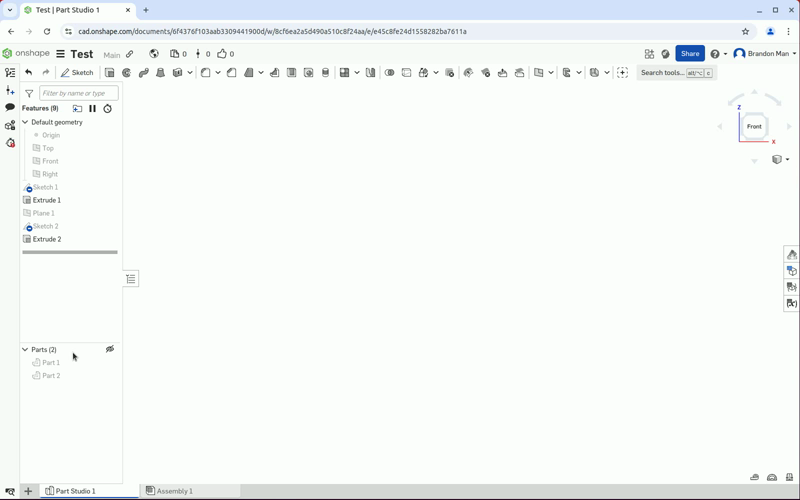
mouse_move(73, 352)
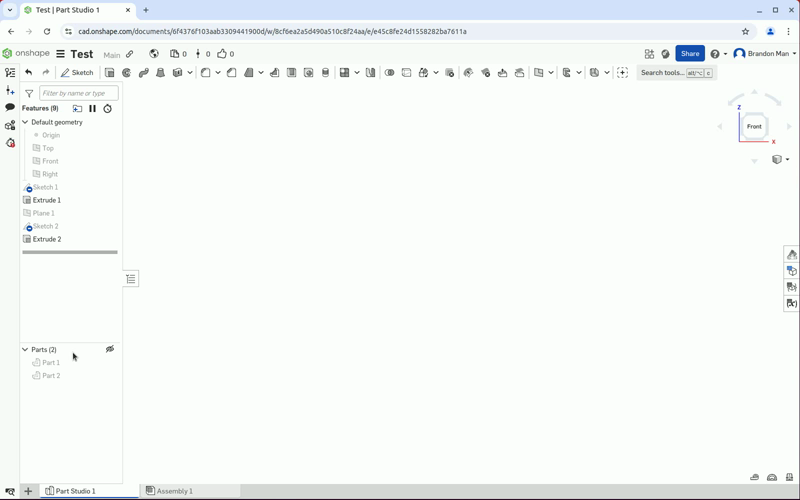
key(shift+y)
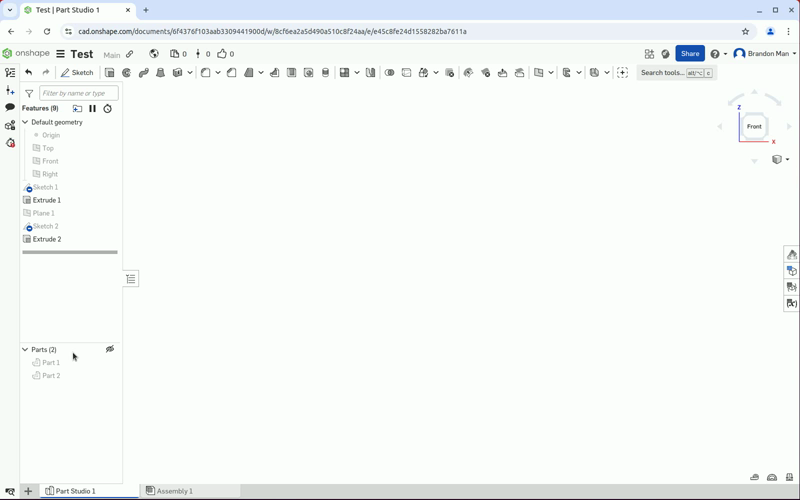
key(shift+s)
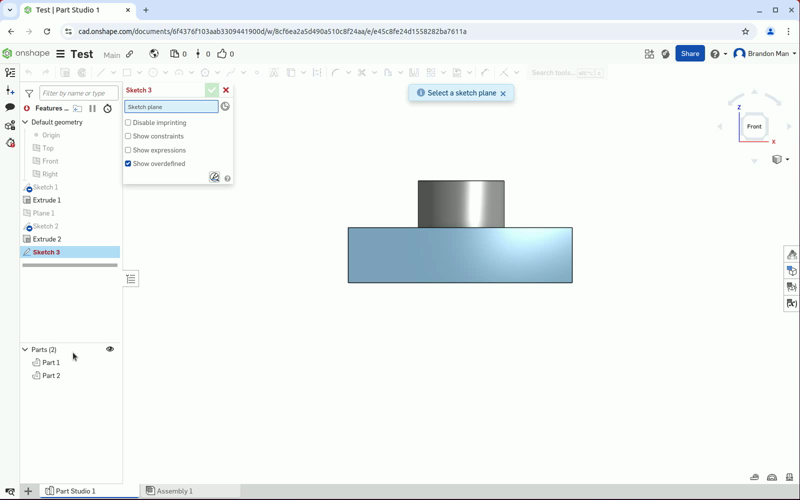
mouse_move(73, 163)
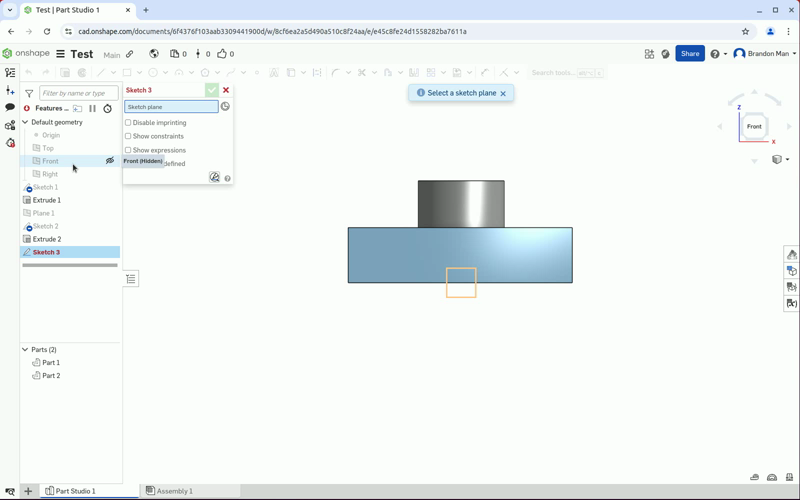
click(73, 163)
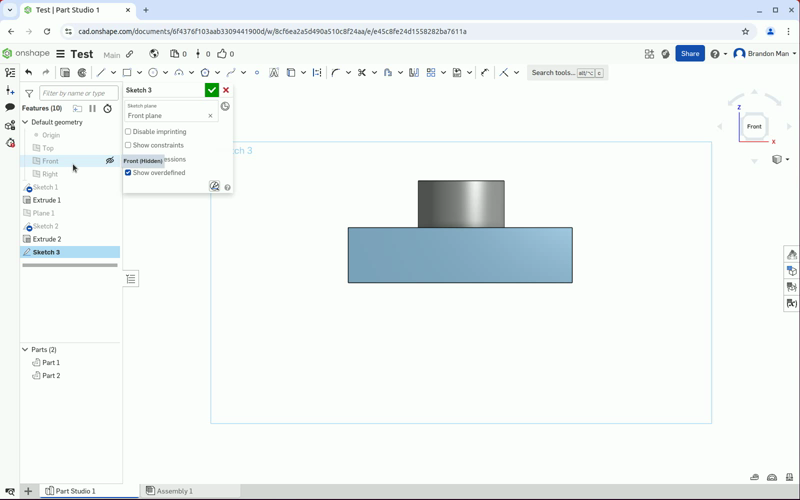
mouse_move(73, 352)
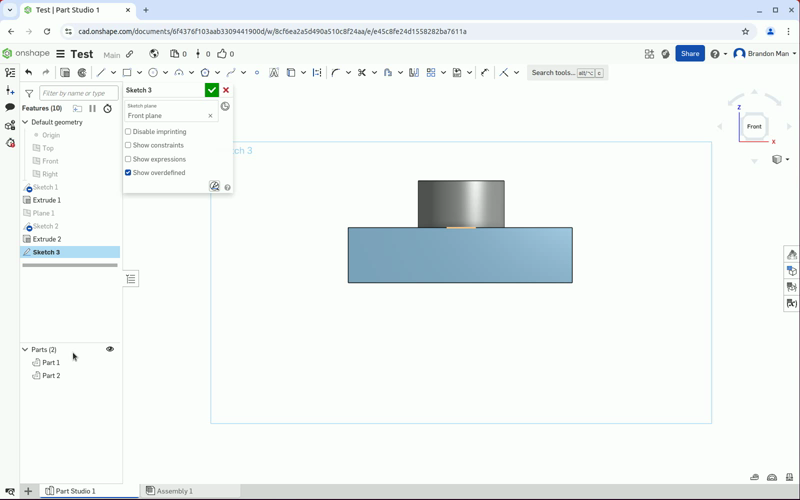
key(y)
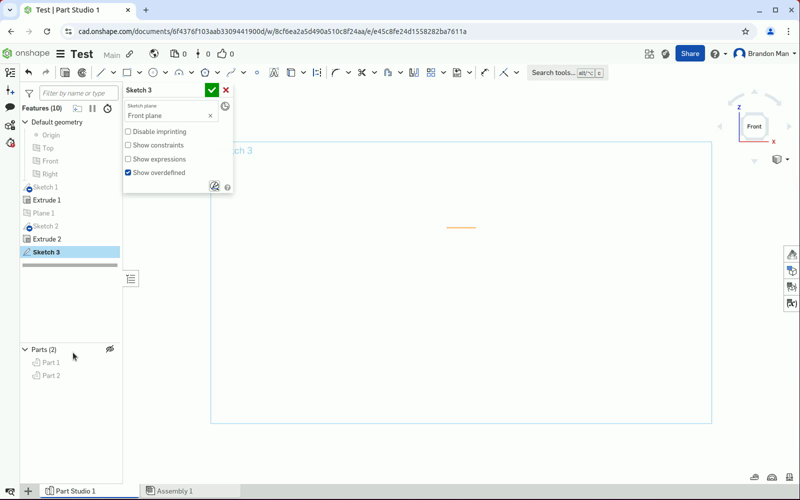
key(l)
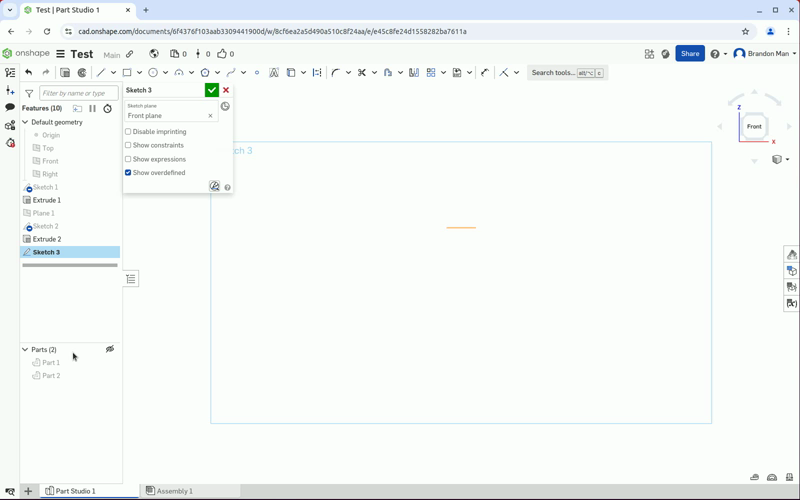
key_down(shift)
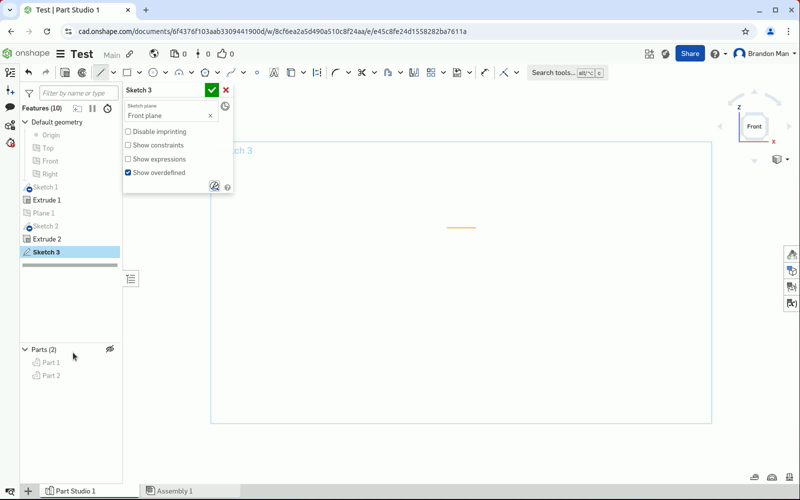
mouse_move(404, 168)
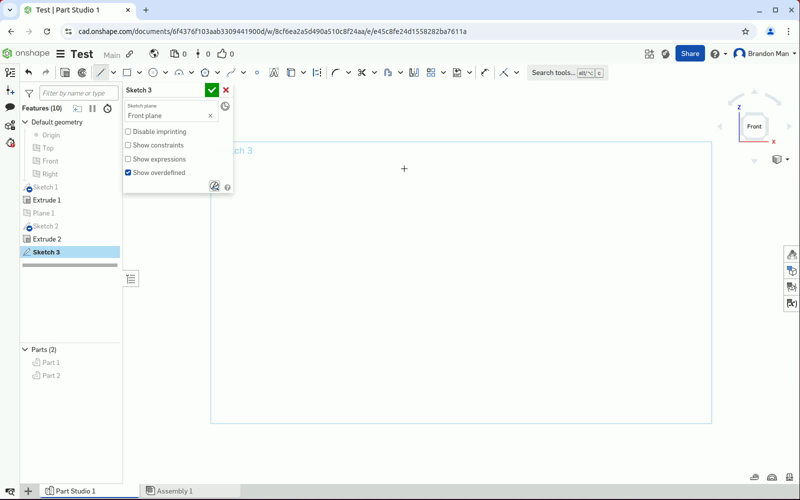
click(404, 168)
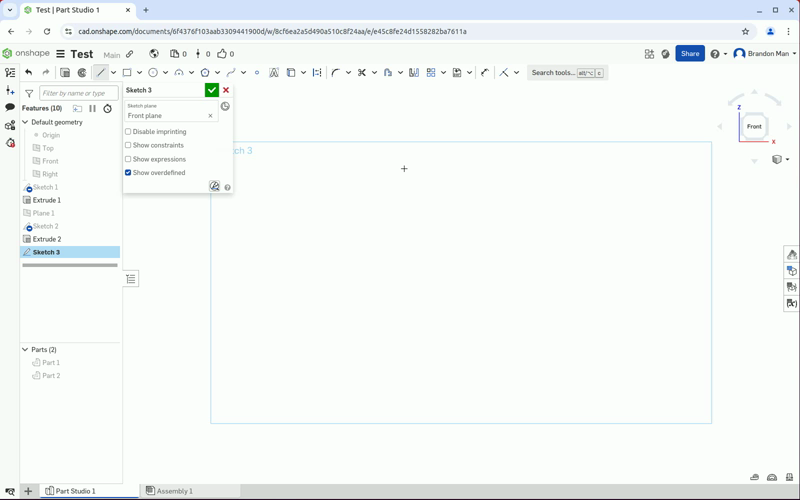
key_up(shift)
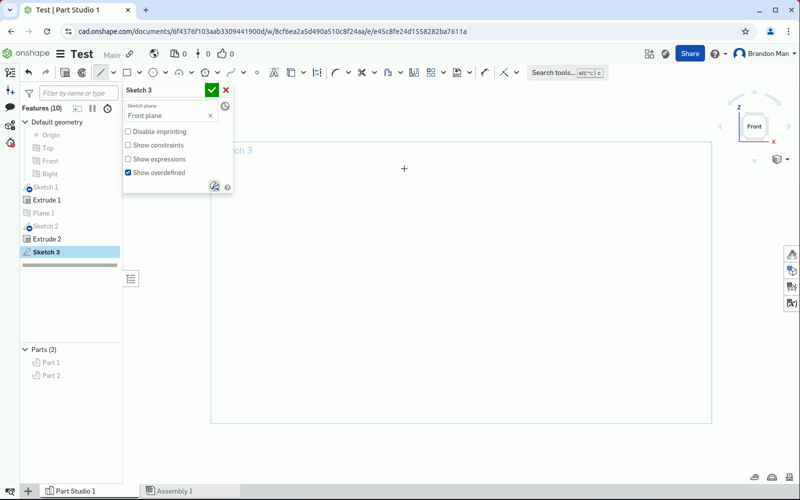
key_down(shift)
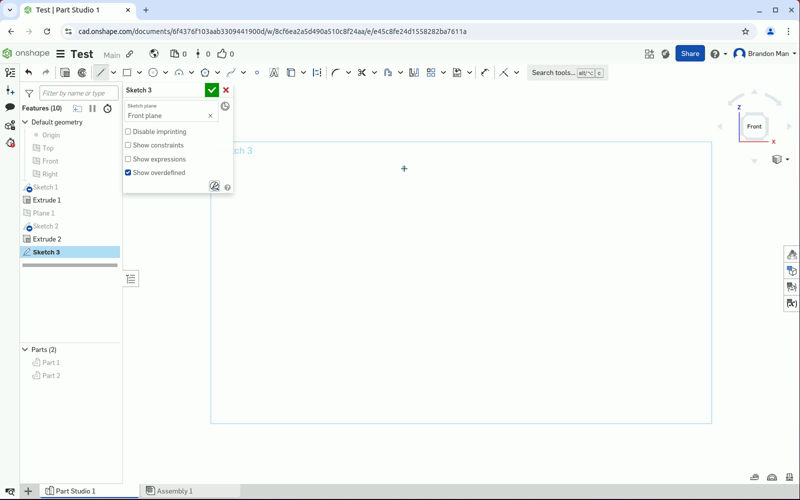
mouse_move(526, 223)
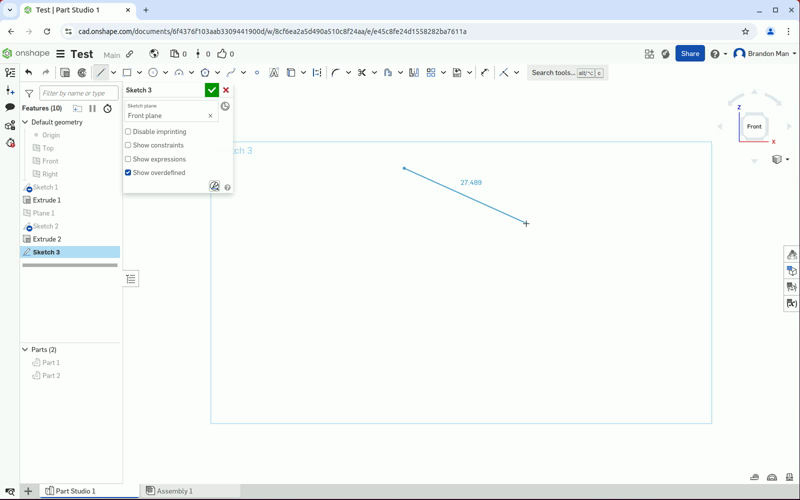
click(526, 223)
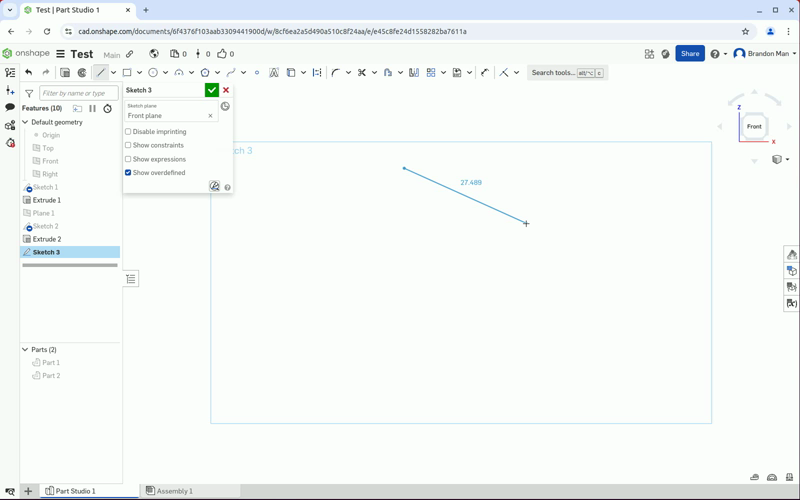
key_up(shift)
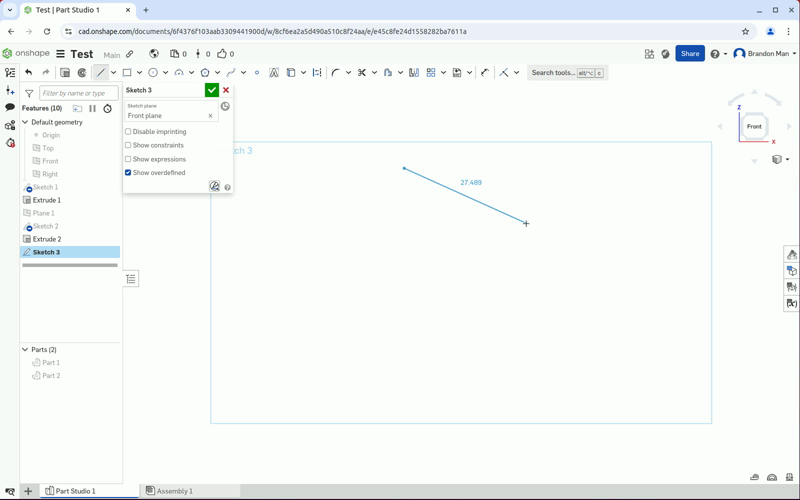
key_down(shift)
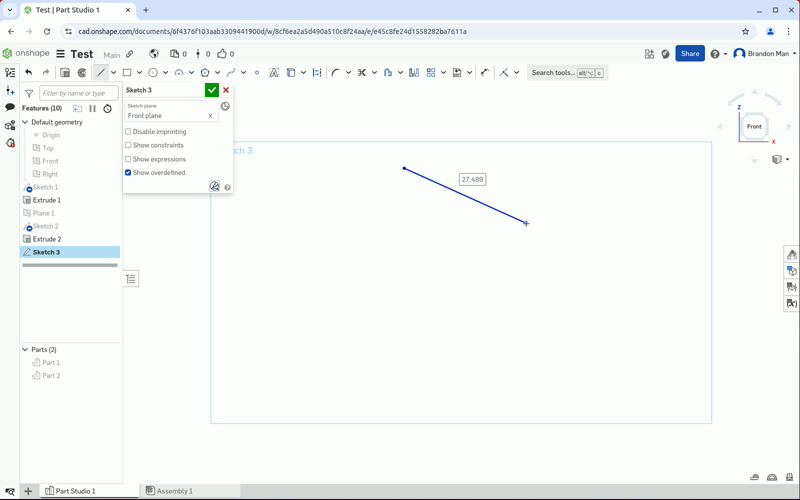
mouse_move(556, 223)
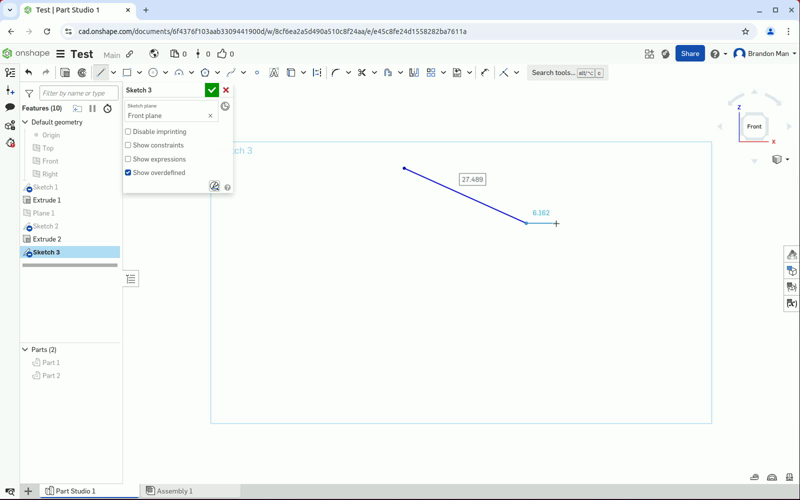
mouse_move(526, 168)
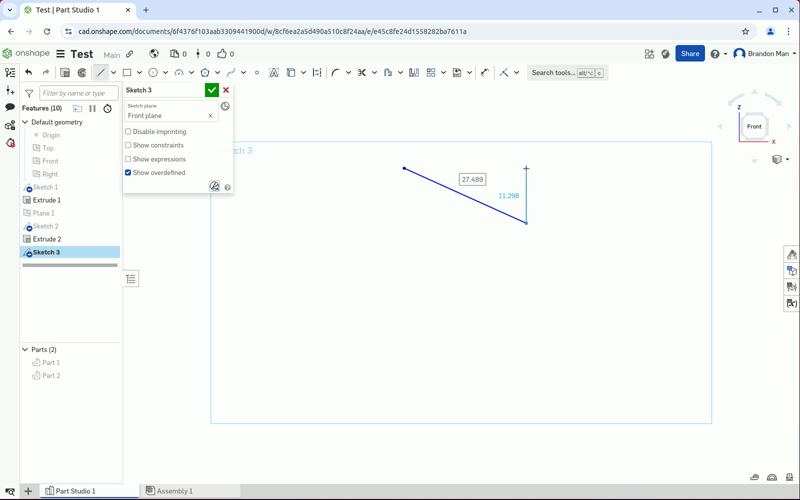
click(526, 168)
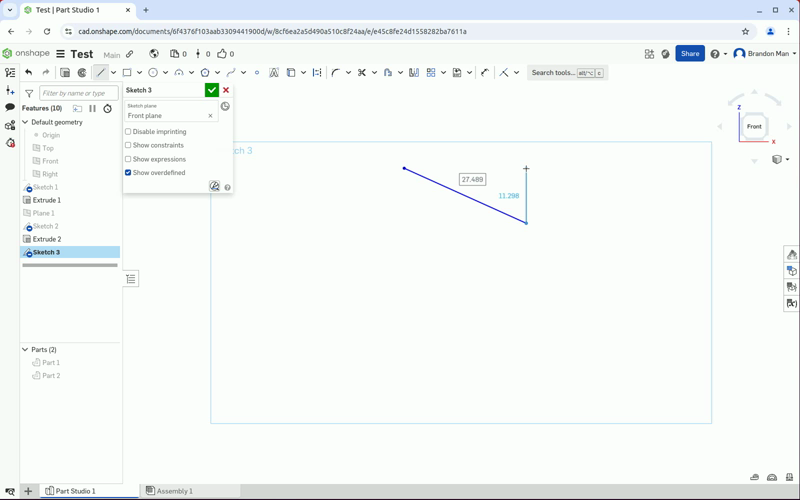
key_up(shift)
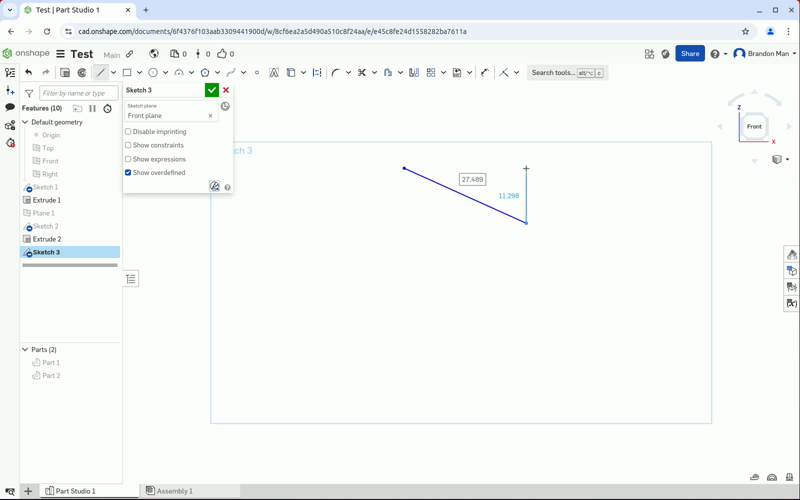
key_down(shift)
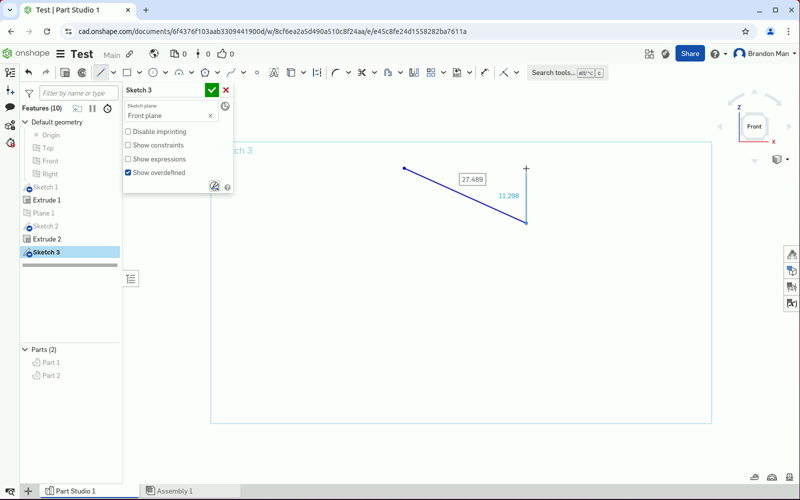
mouse_move(404, 168)
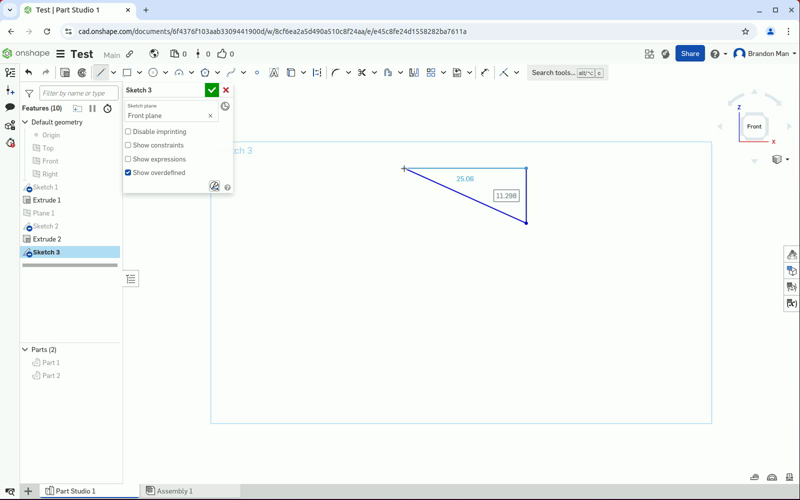
key_up(shift)
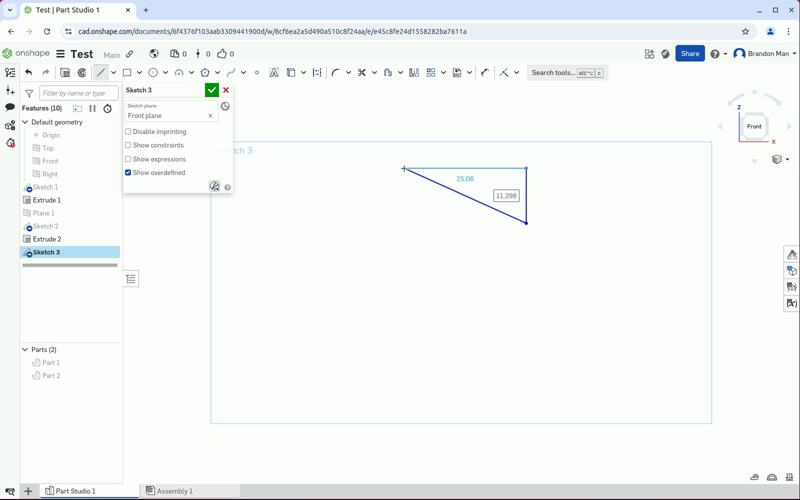
click(404, 168)
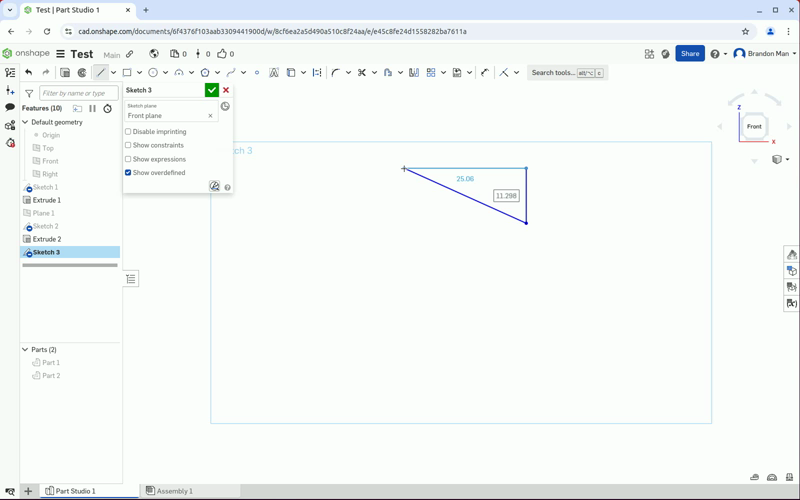
key(esc)
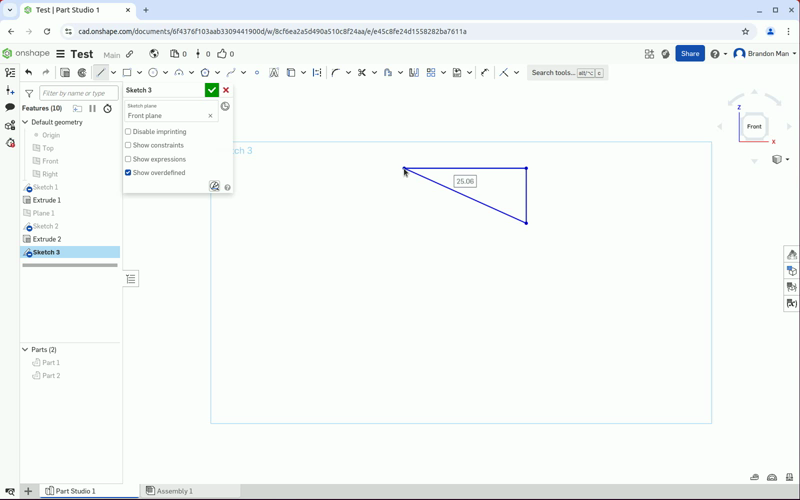
mouse_move(515, 204)
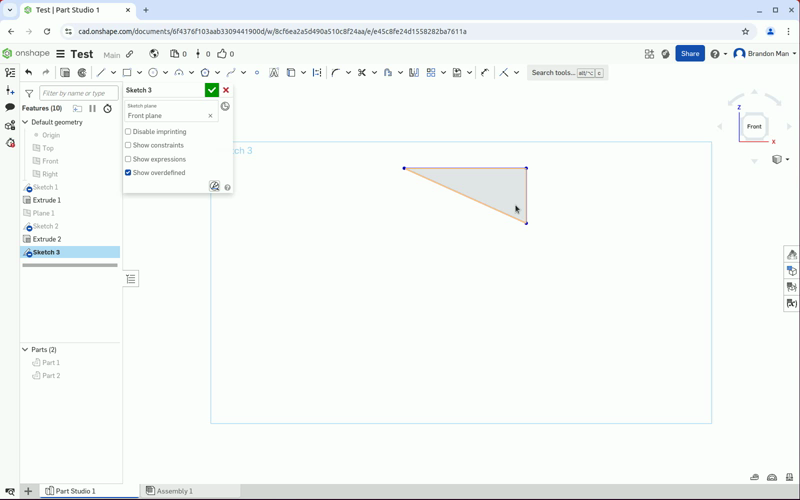
click(515, 204)
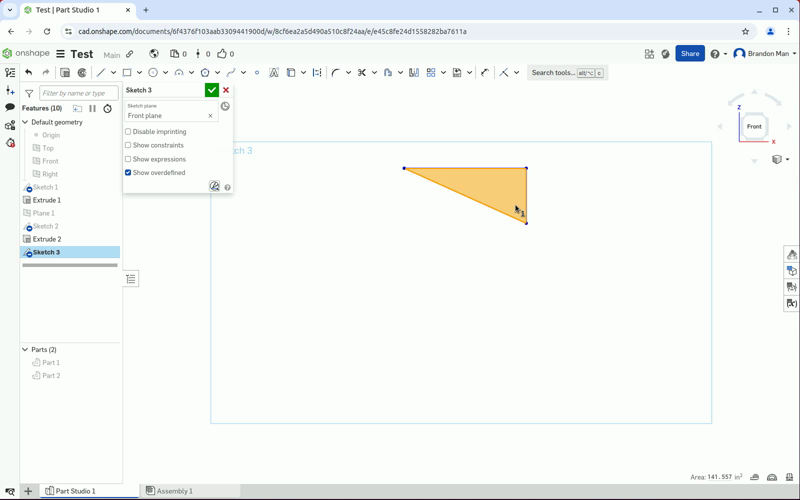
mouse_move(73, 352)
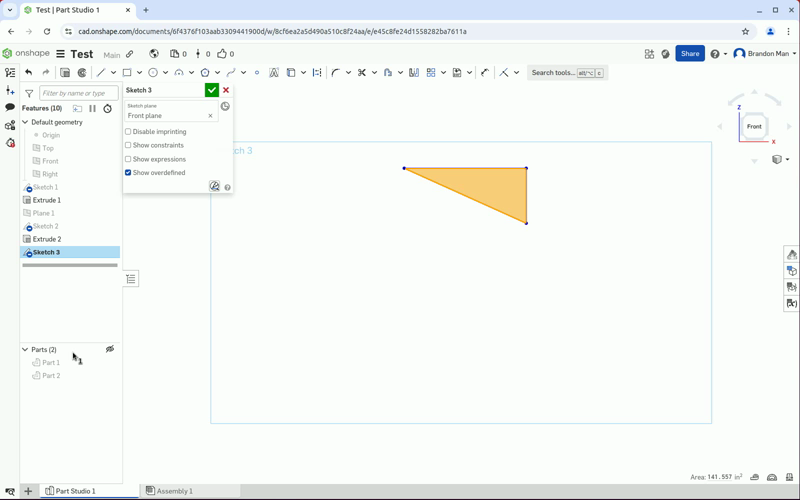
key(shift+y)
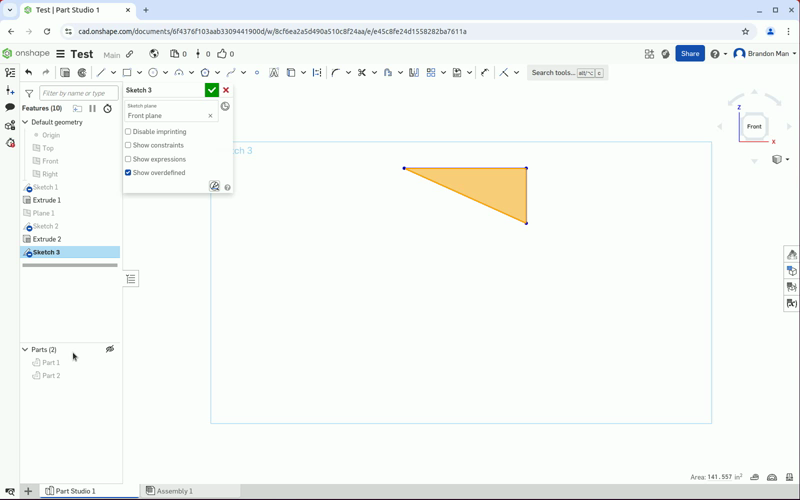
key(shift+e)
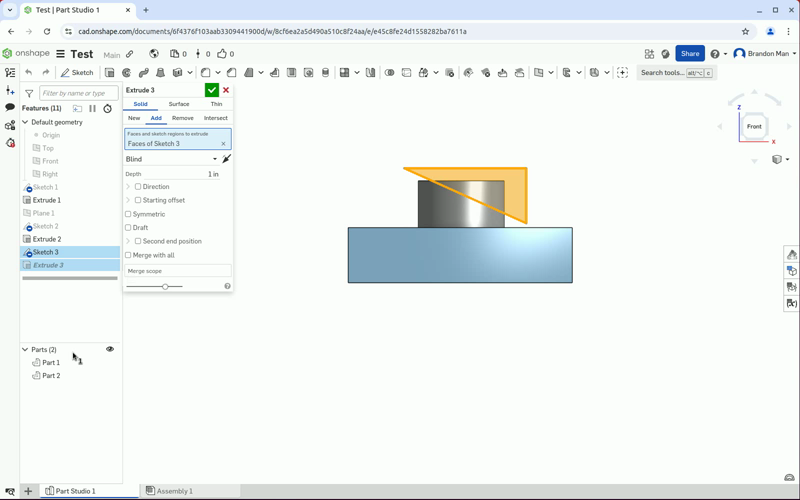
mouse_move(143, 106)
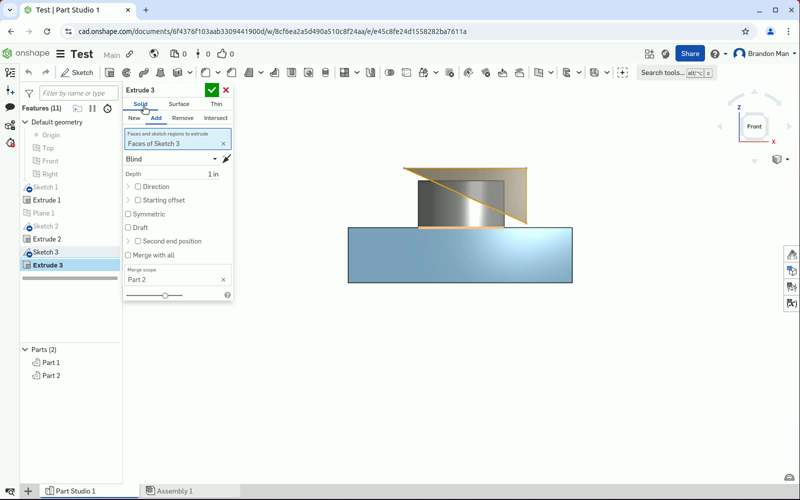
click(143, 106)
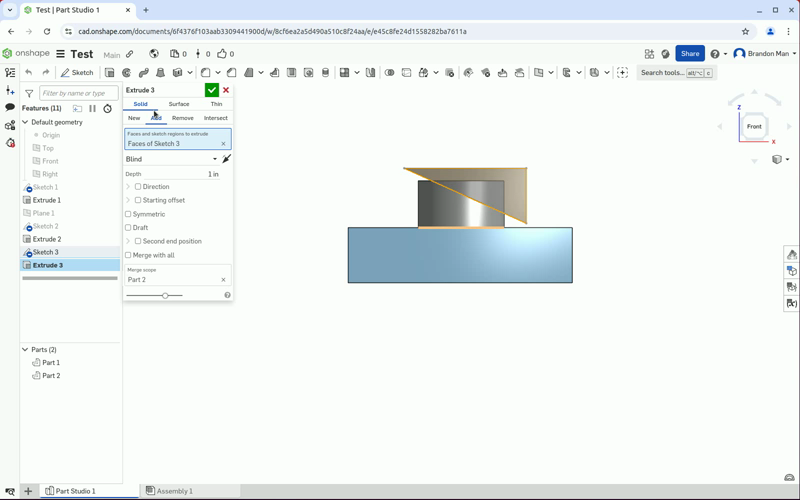
mouse_move(186, 120)
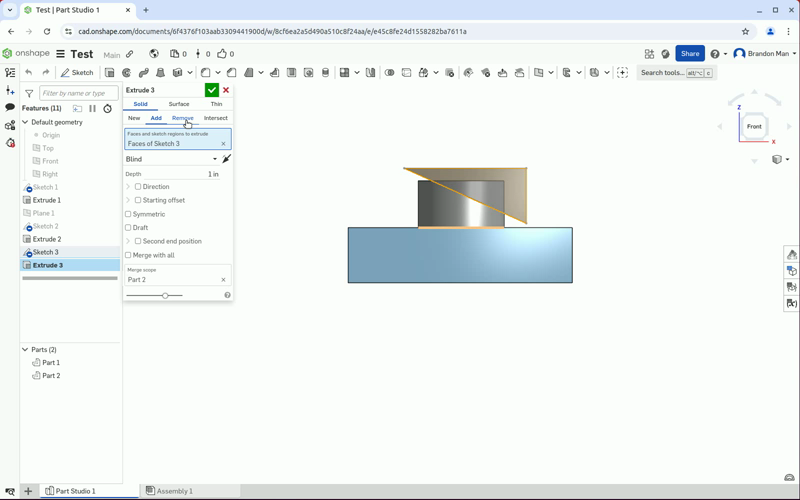
click(186, 120)
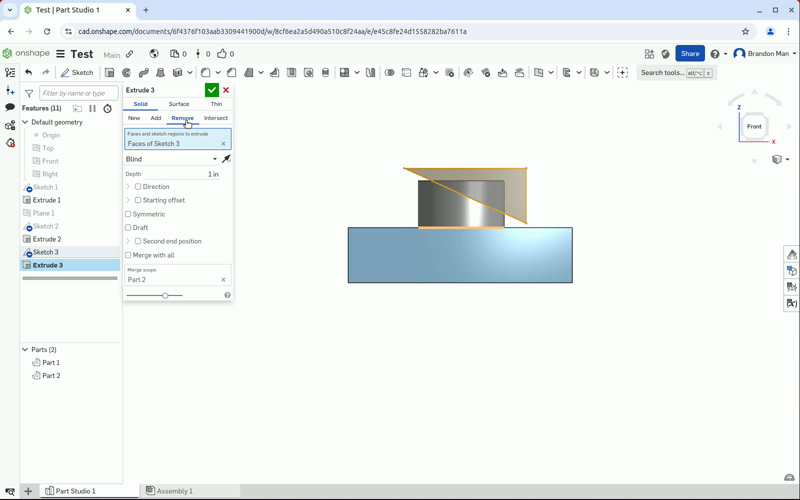
key(tab, 4)
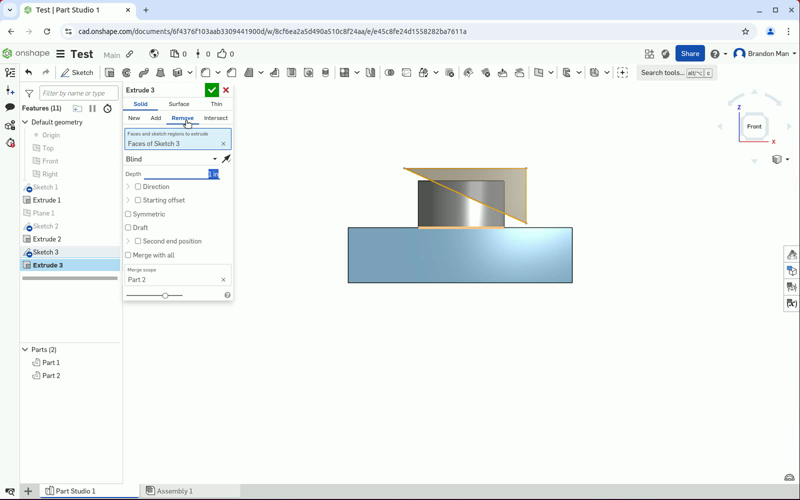
text(22.626)
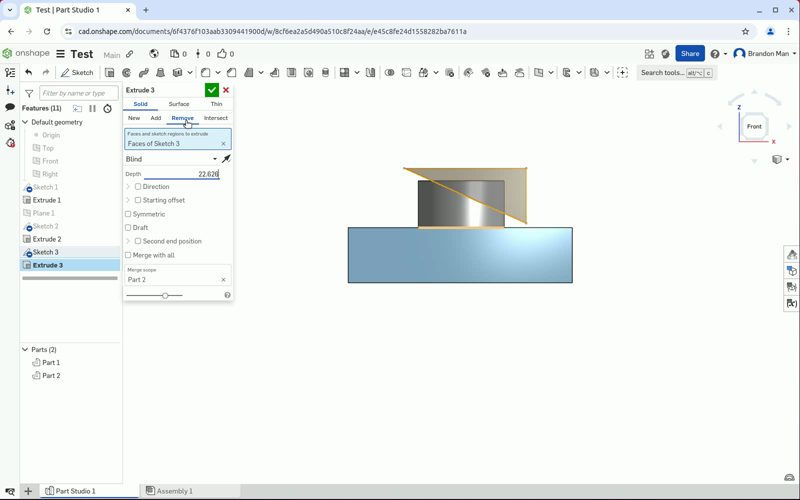
key(tab, 3)
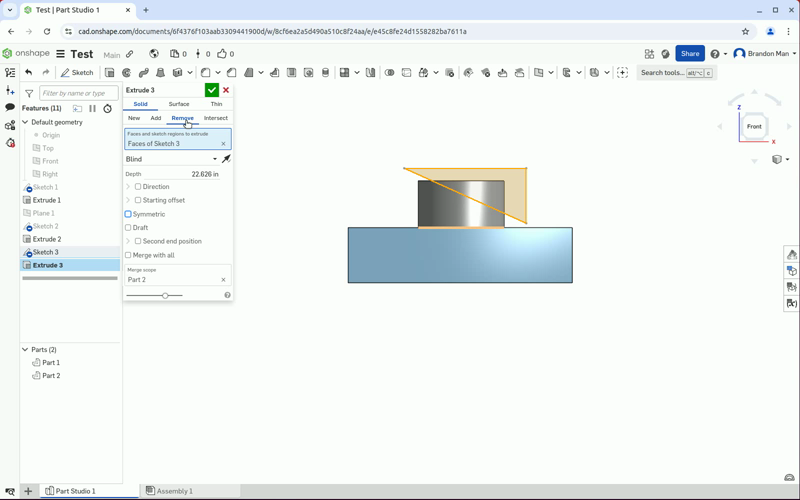
key(space)
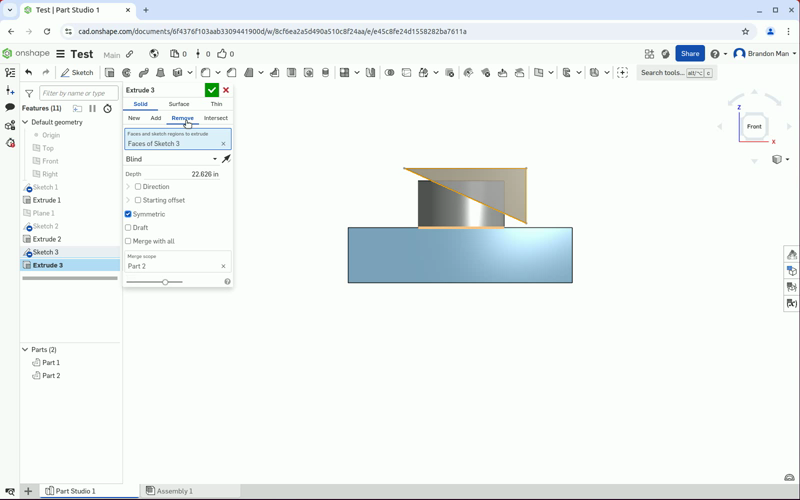
key(tab, 2)
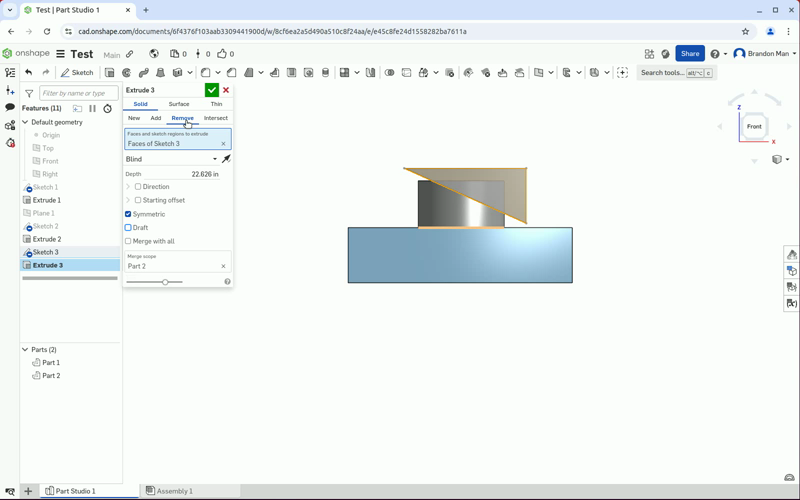
key(space)
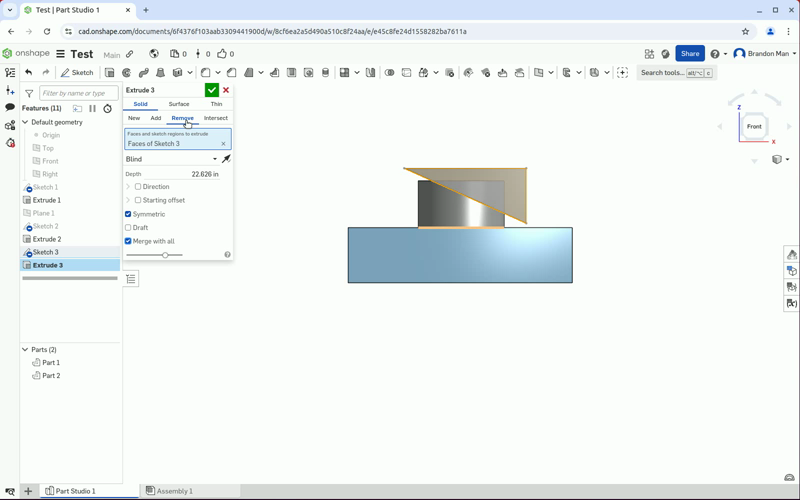
key(enter)
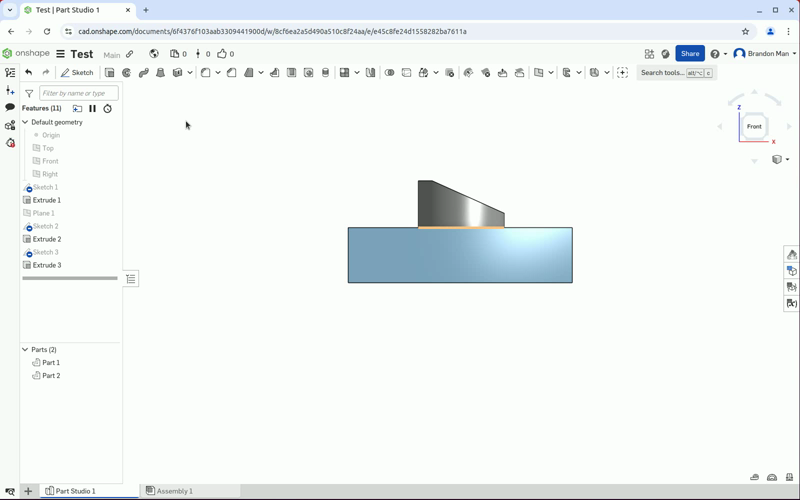
key(shift+h)
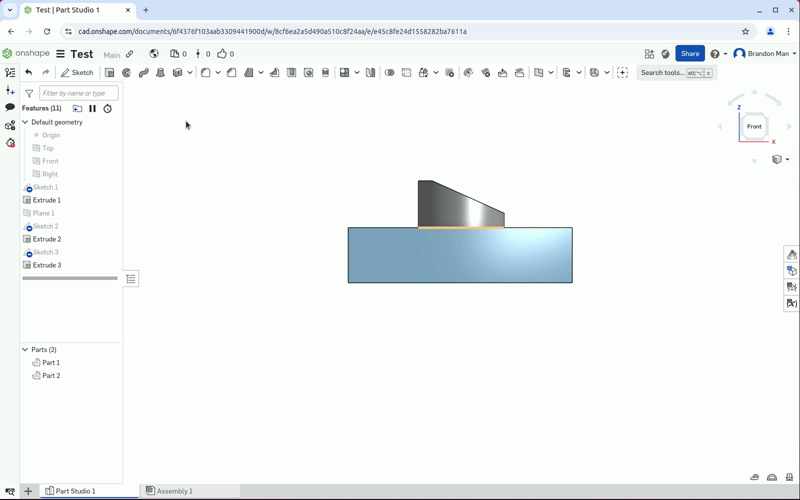
key(shift+h)
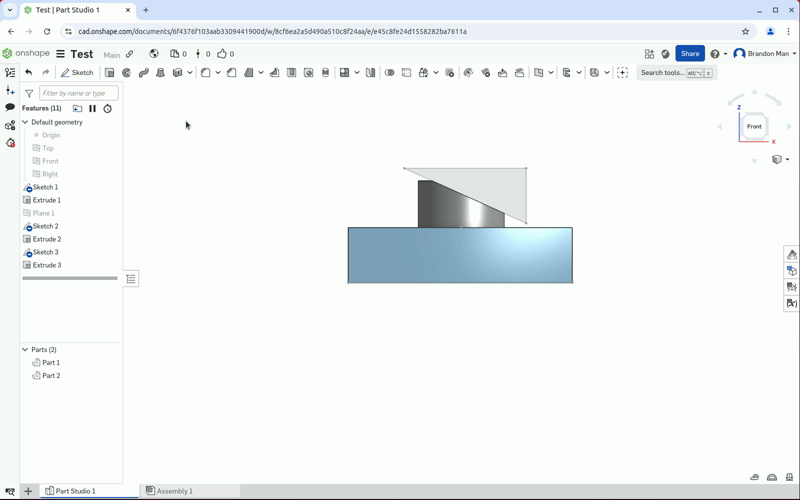
key(shift+7)
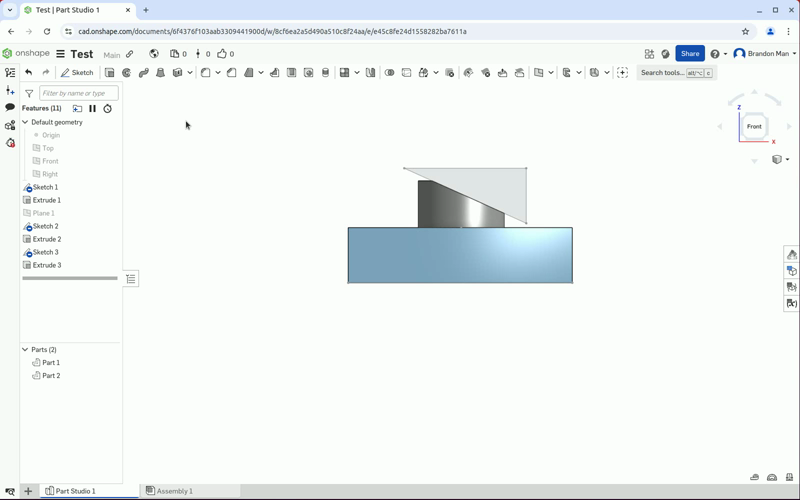
key(left, 2)
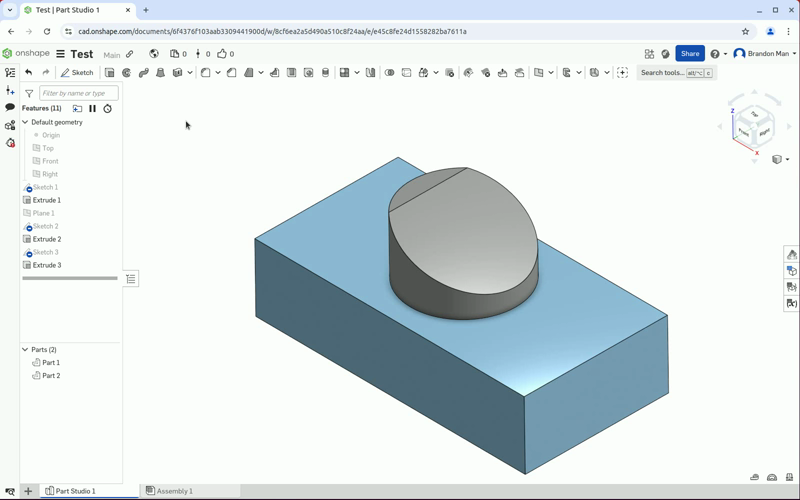
key(down, 2)
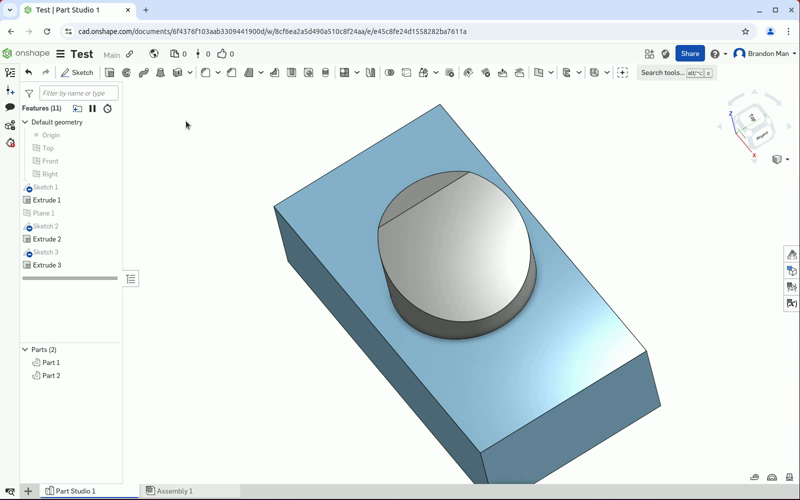
key(up, 2)
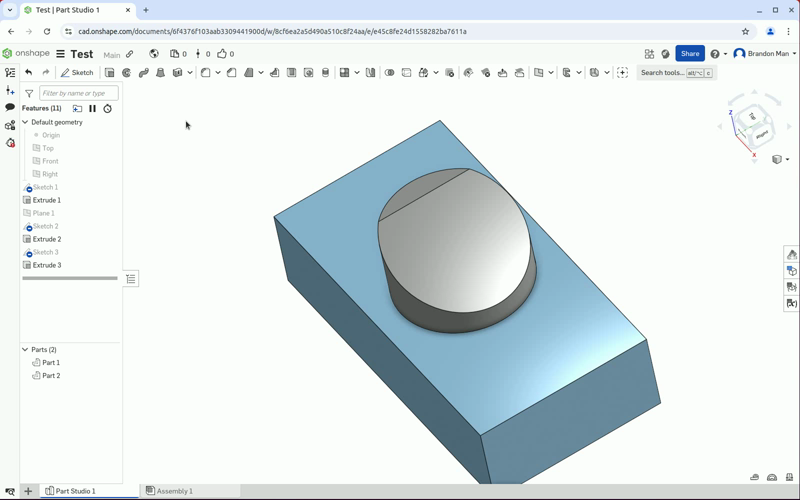
key(right, 2)
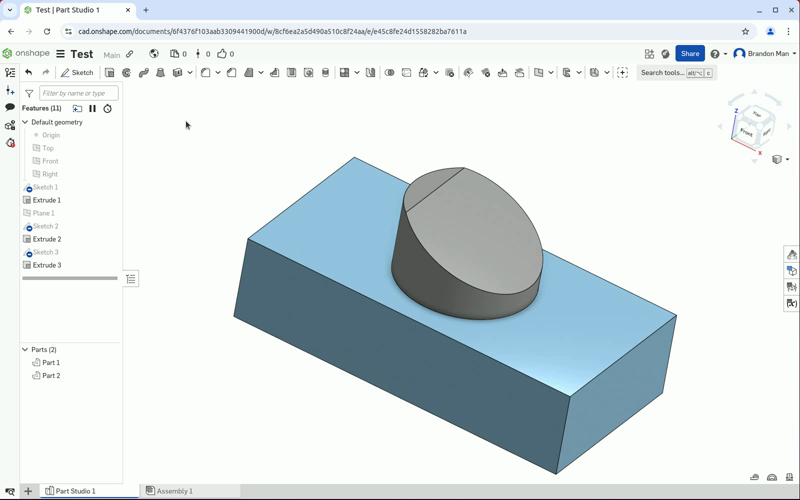
mouse_move(73, 189)
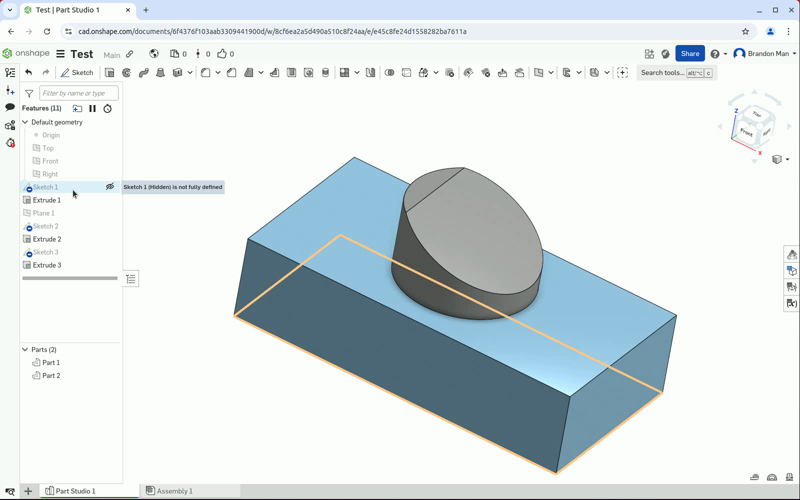
click(73, 189)